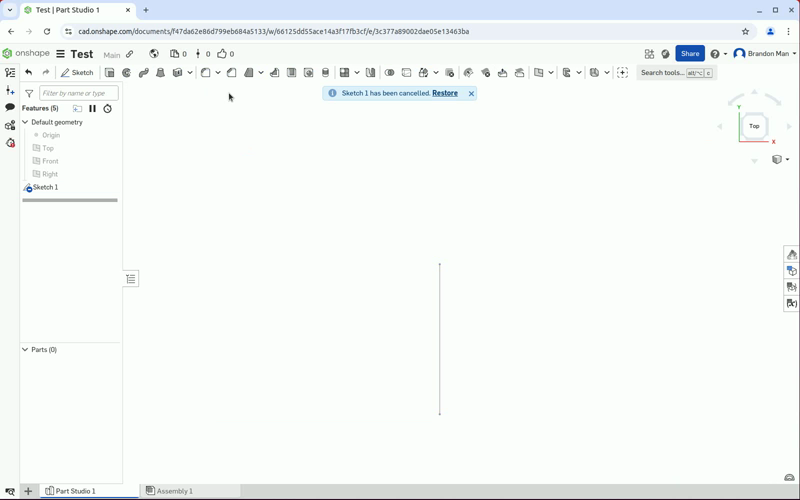
key(shift+h)
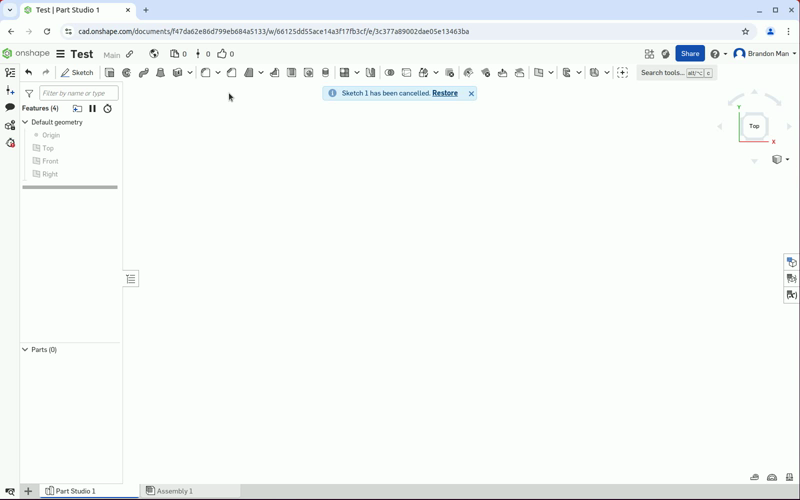
mouse_move(73, 352)
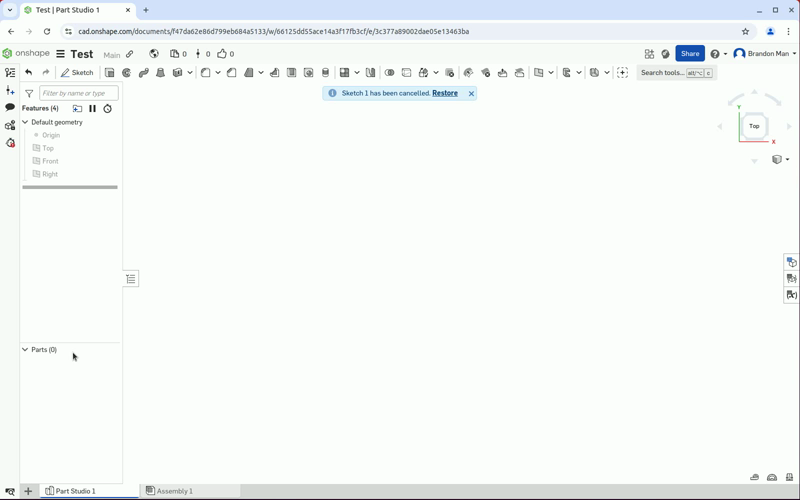
key(y)
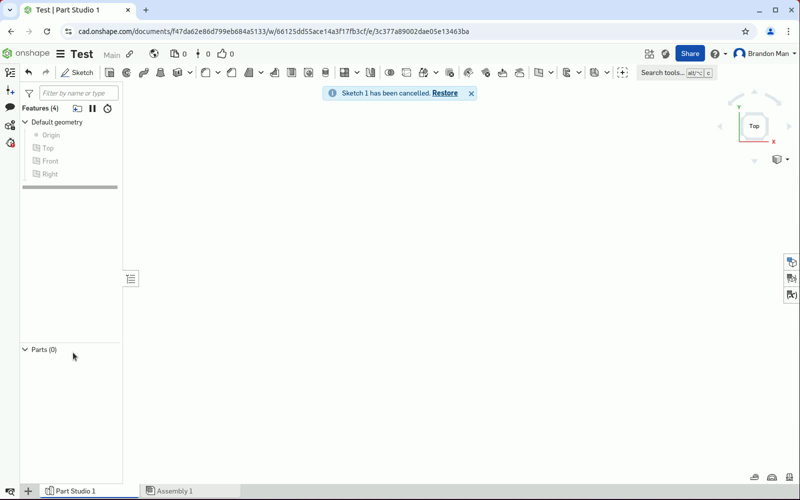
key(shift+p)
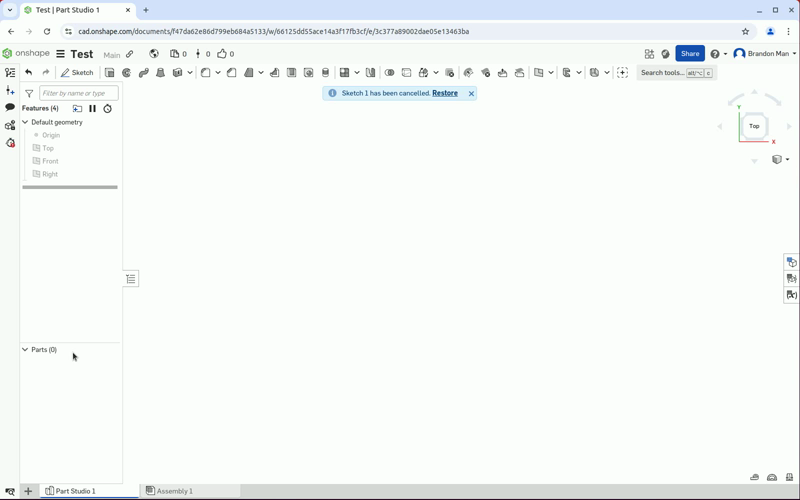
key(space)
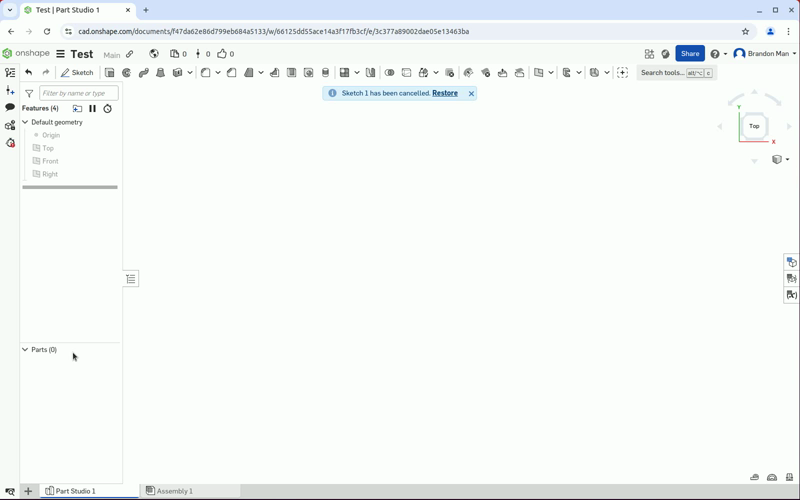
key_down(shift)
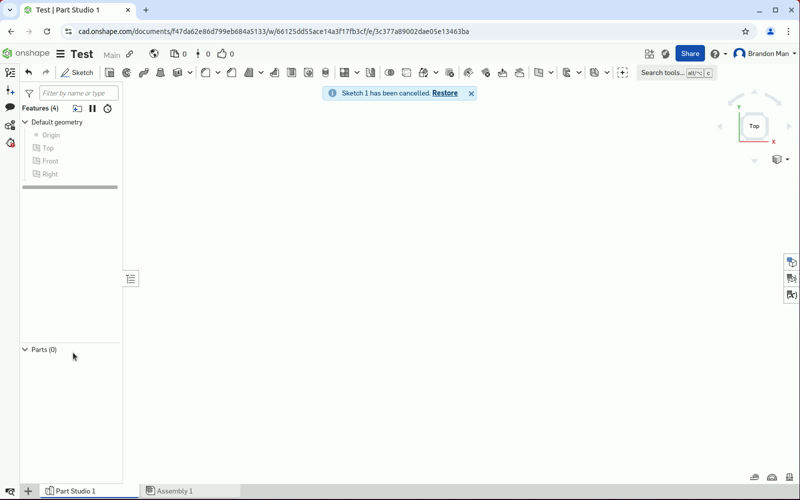
key(up)
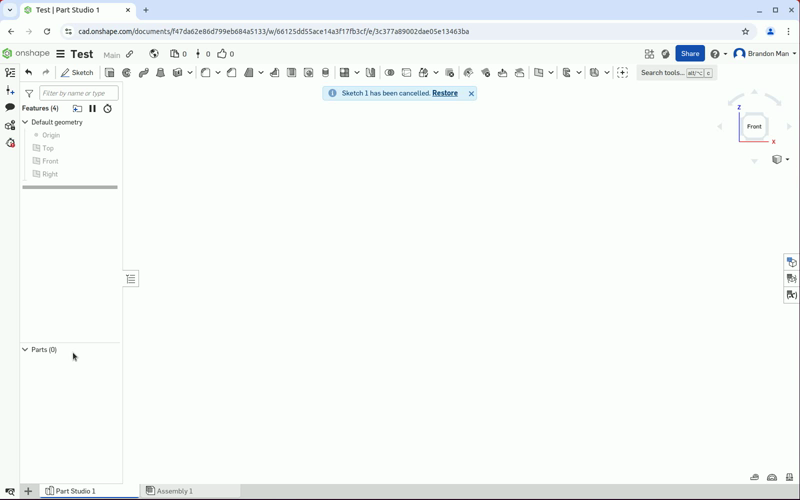
key_up(shift)
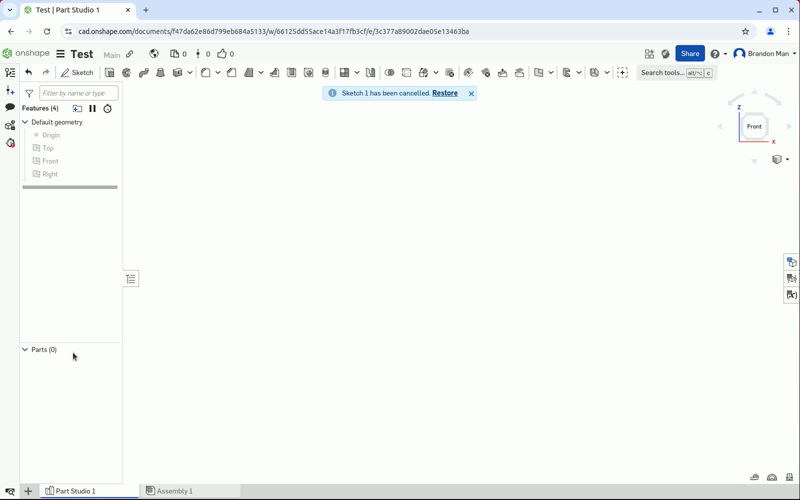
key(space)
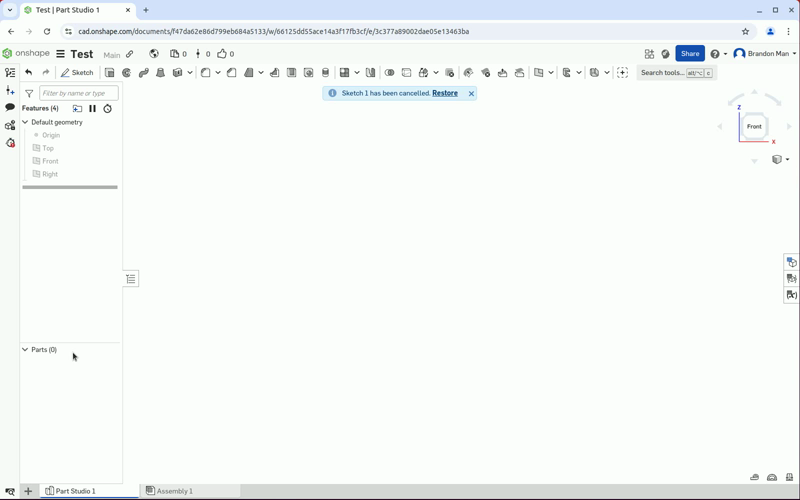
key_down(shift)
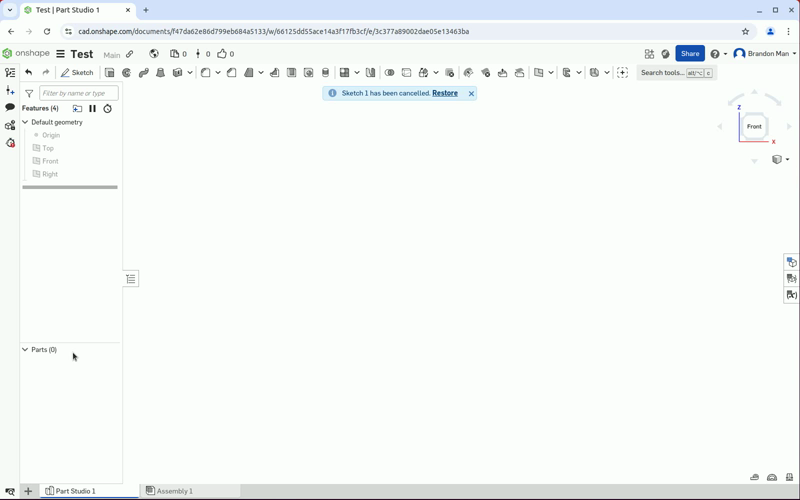
key(left)
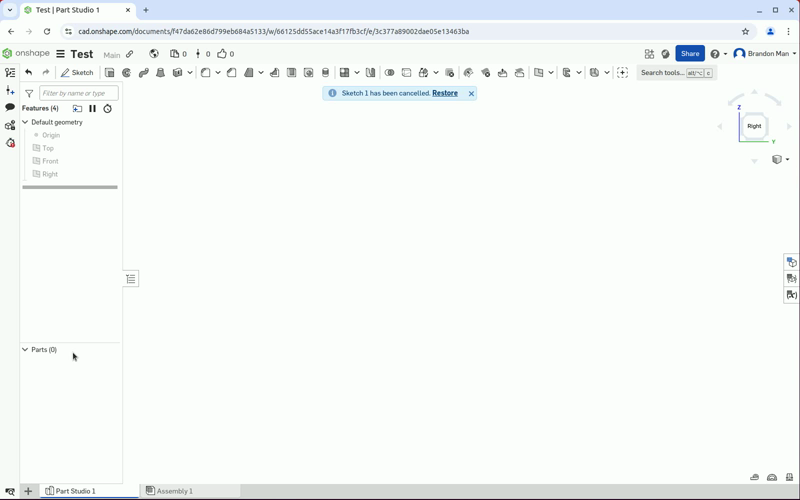
key_up(shift)
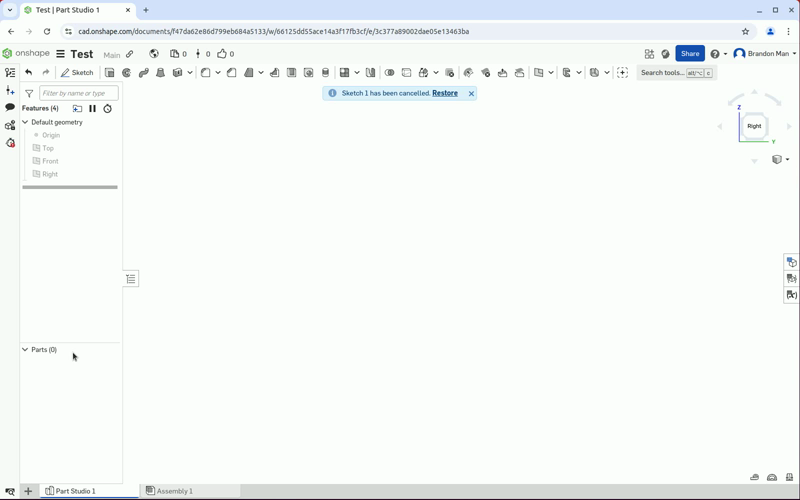
mouse_move(73, 352)
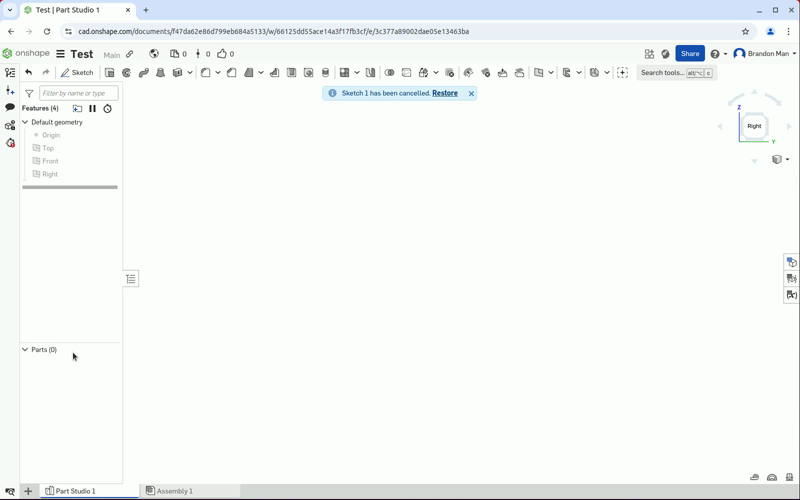
key(shift+y)
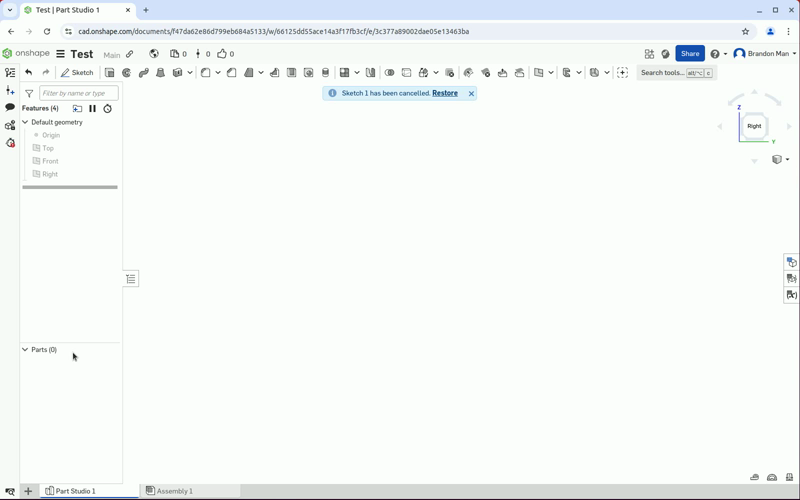
key(shift+s)
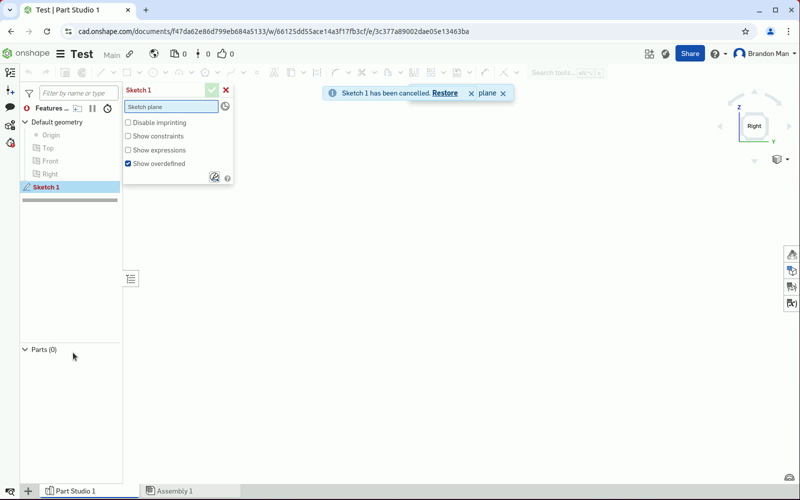
mouse_move(73, 176)
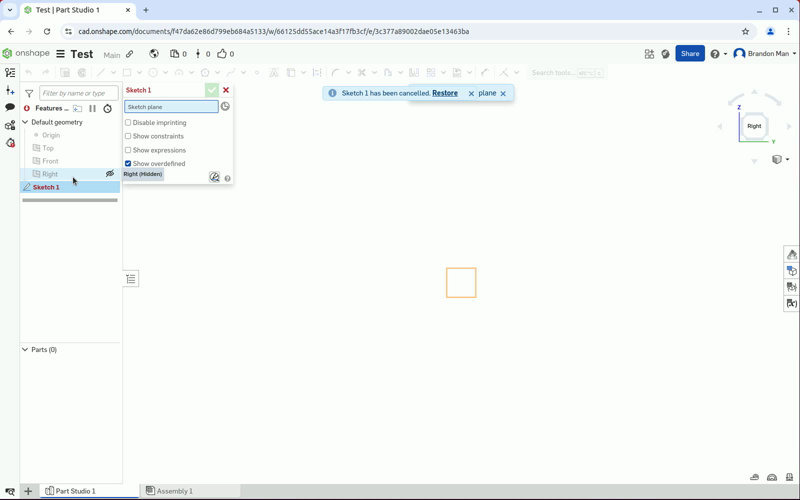
click(73, 176)
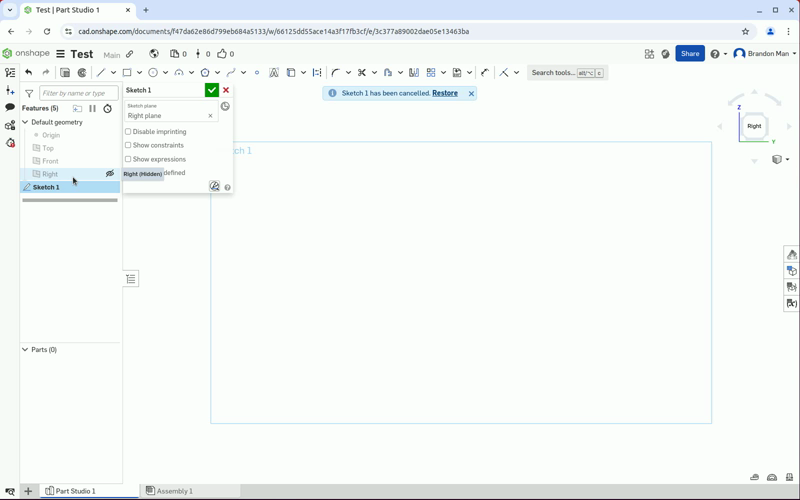
mouse_move(73, 352)
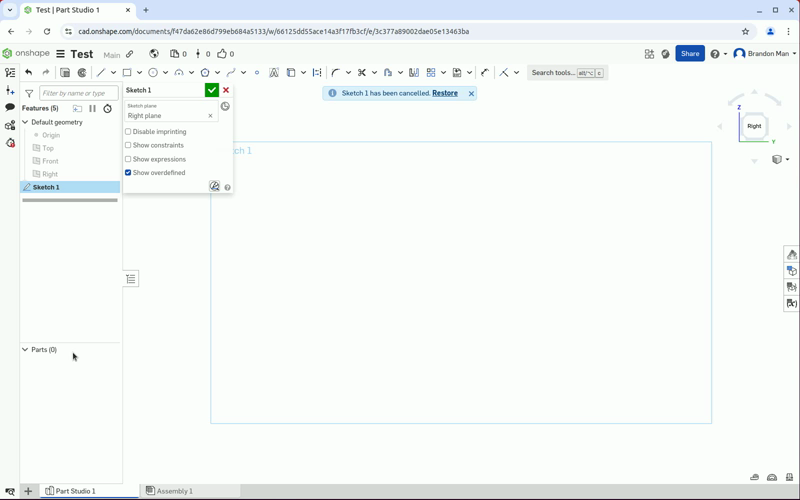
key(y)
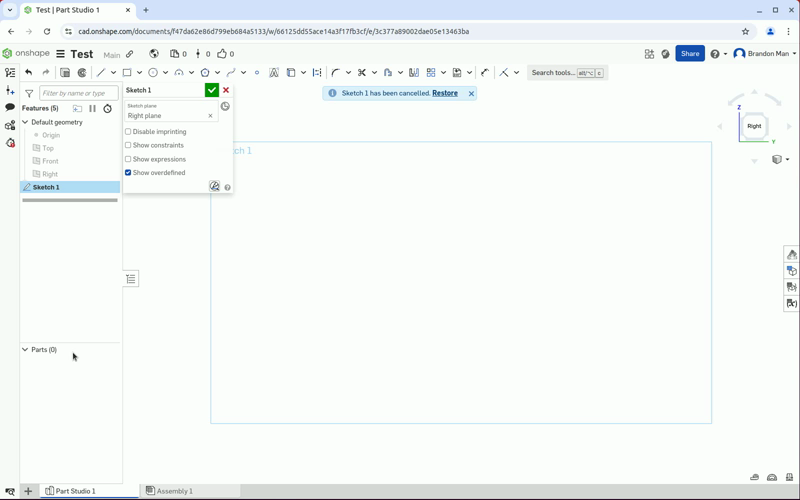
key(l)
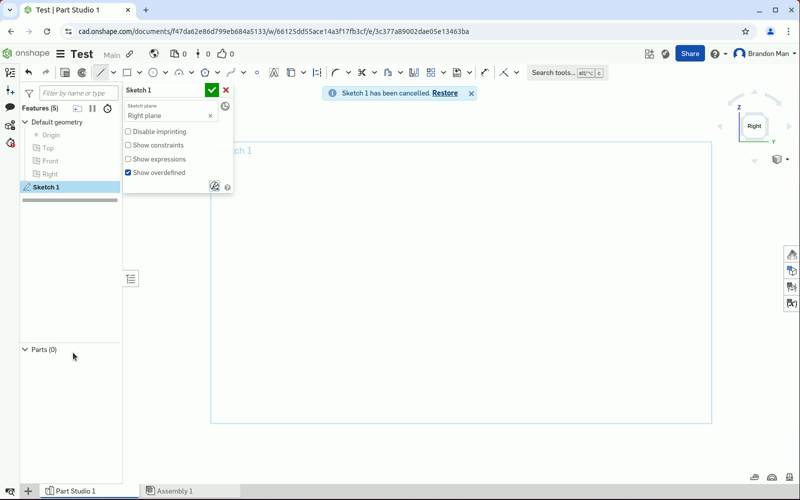
key_down(shift)
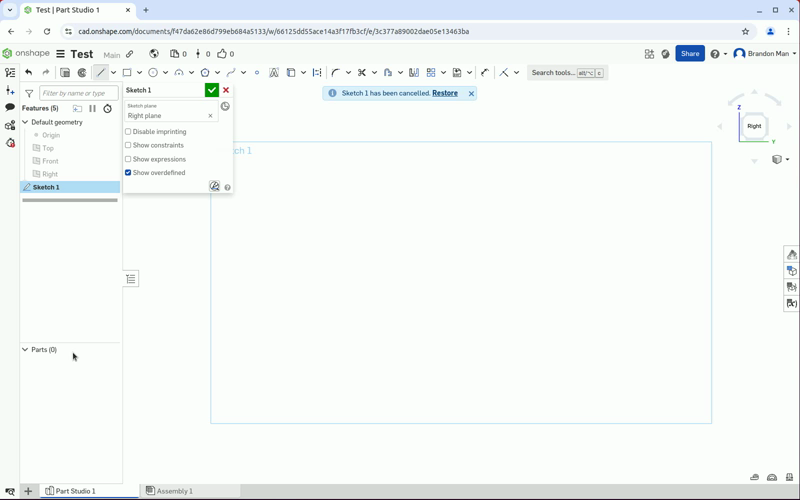
mouse_move(460, 282)
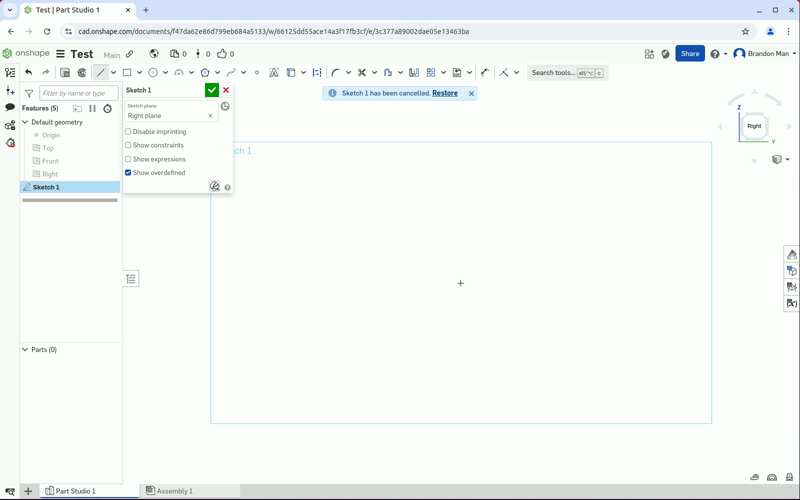
click(460, 282)
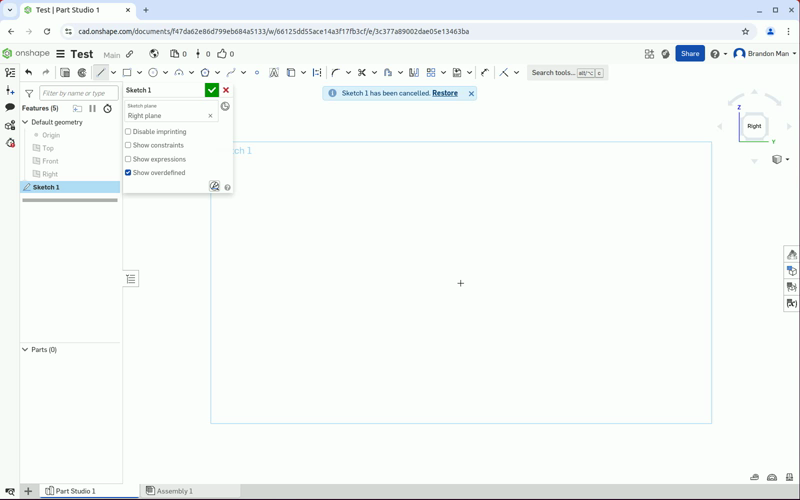
key_up(shift)
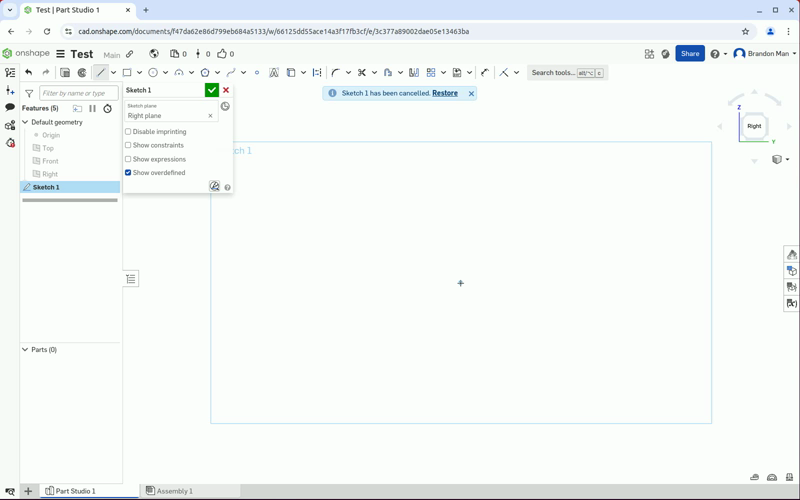
key_down(shift)
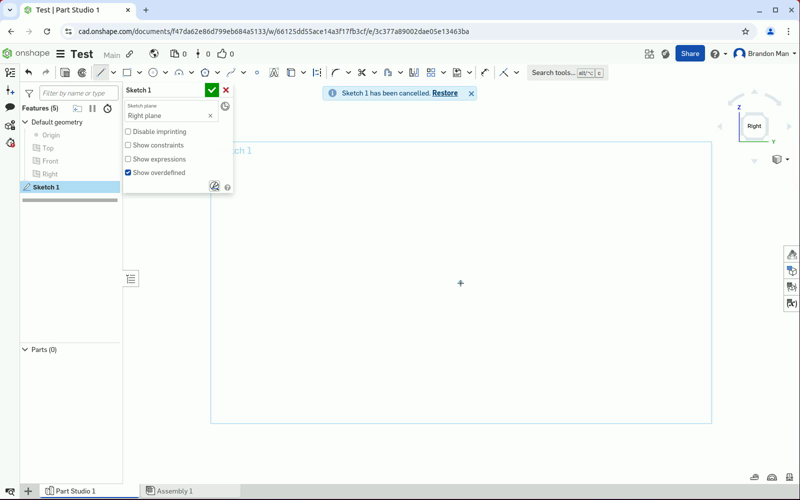
mouse_move(535, 282)
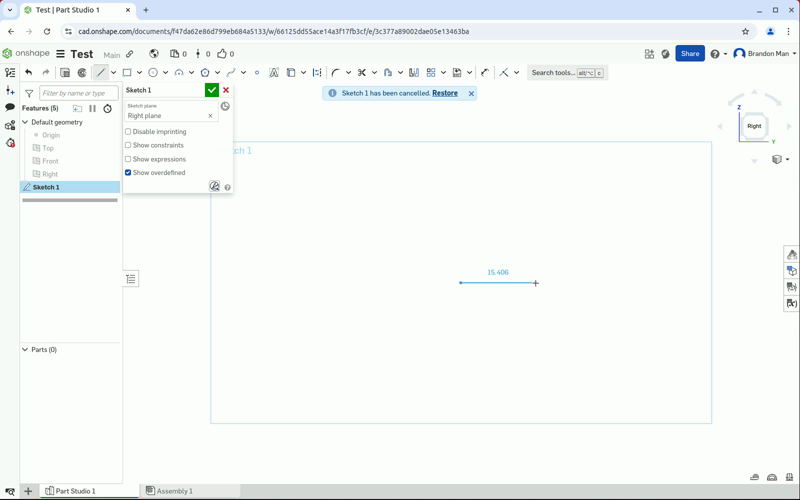
click(535, 282)
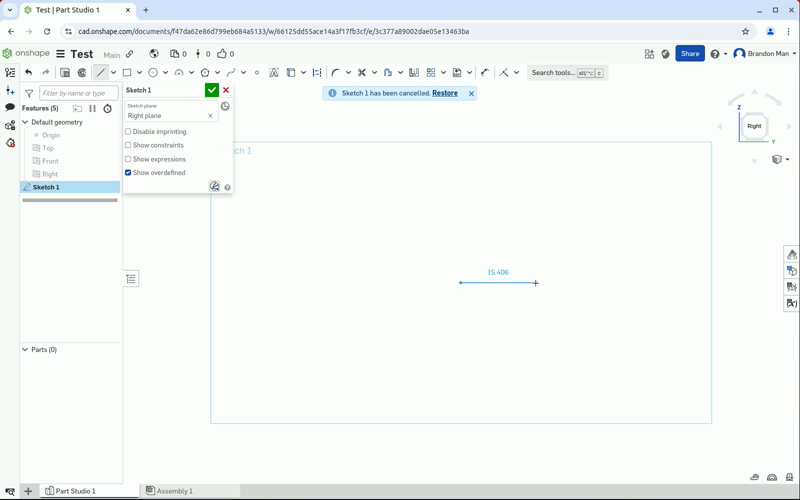
key_up(shift)
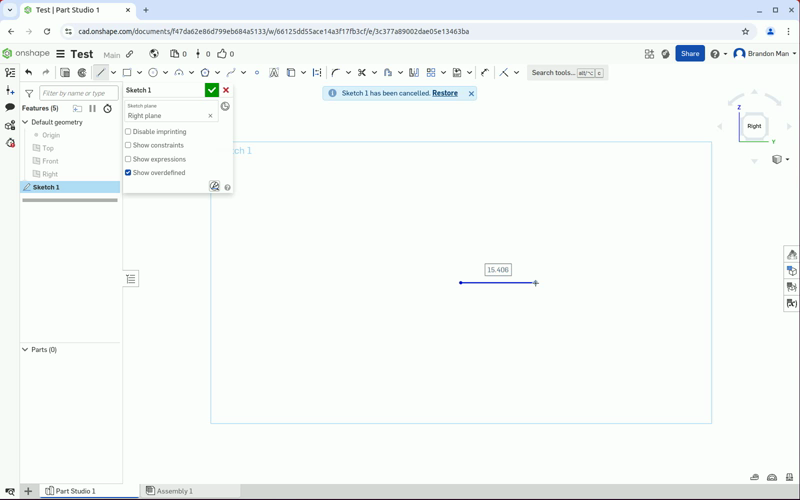
key_down(shift)
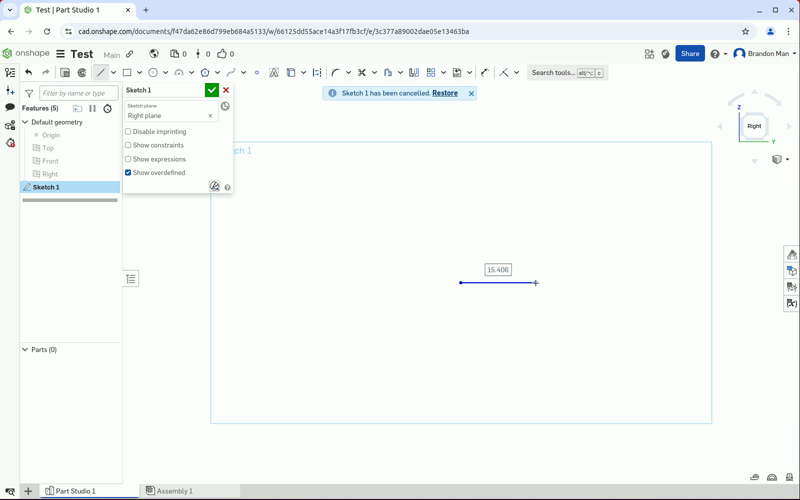
mouse_move(535, 189)
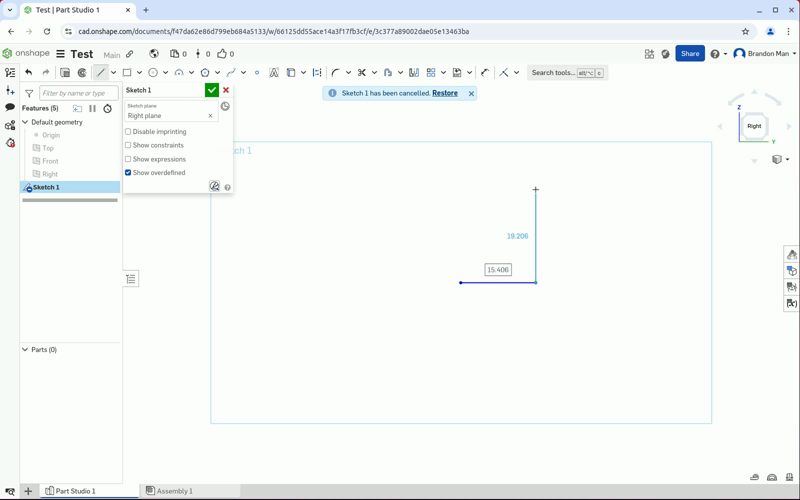
click(535, 189)
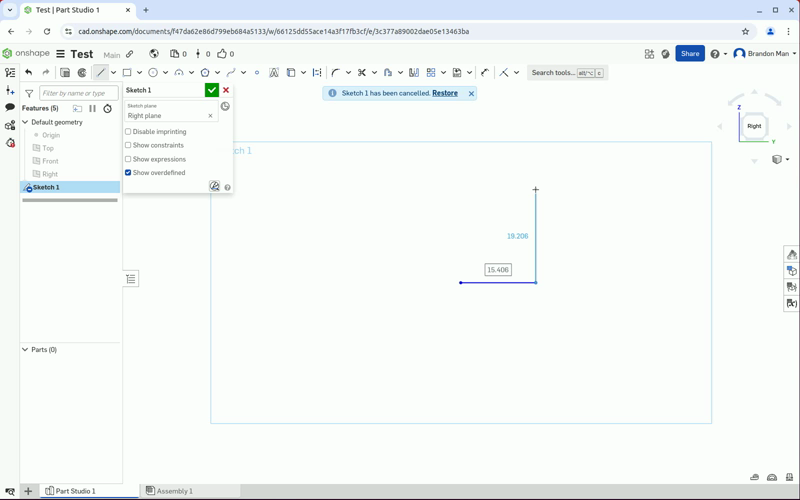
key_up(shift)
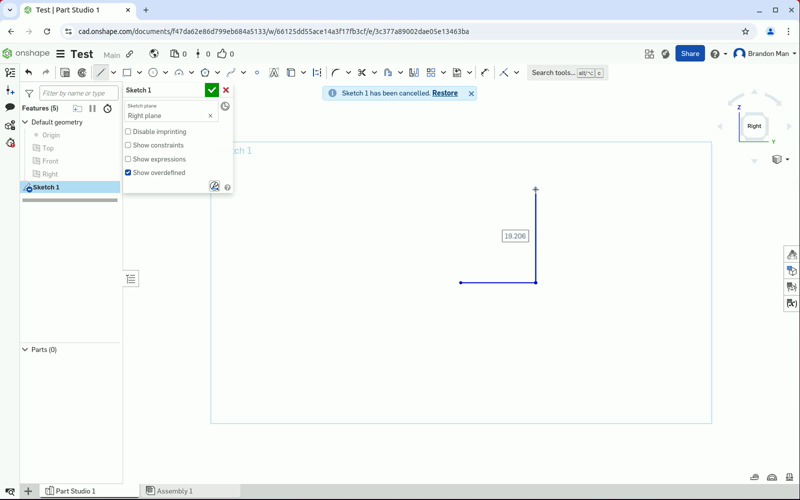
key_down(shift)
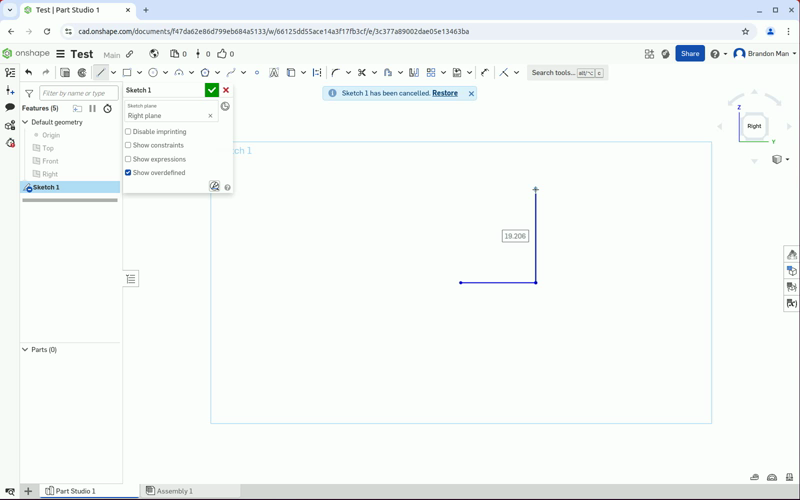
mouse_move(565, 189)
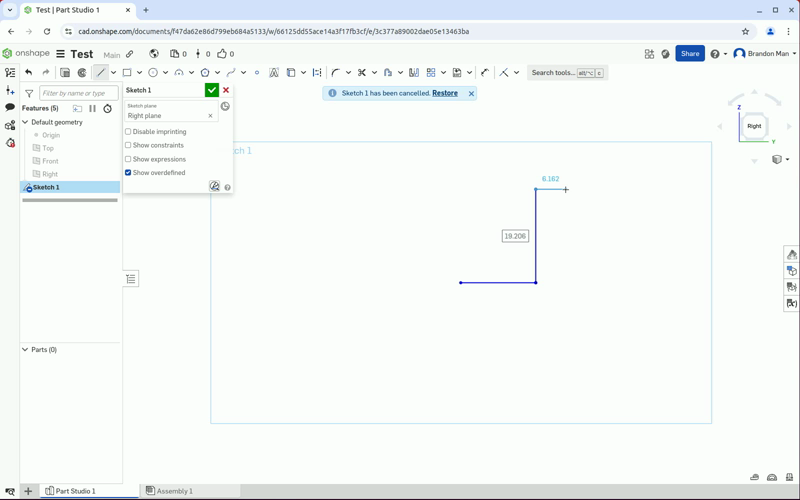
mouse_move(517, 189)
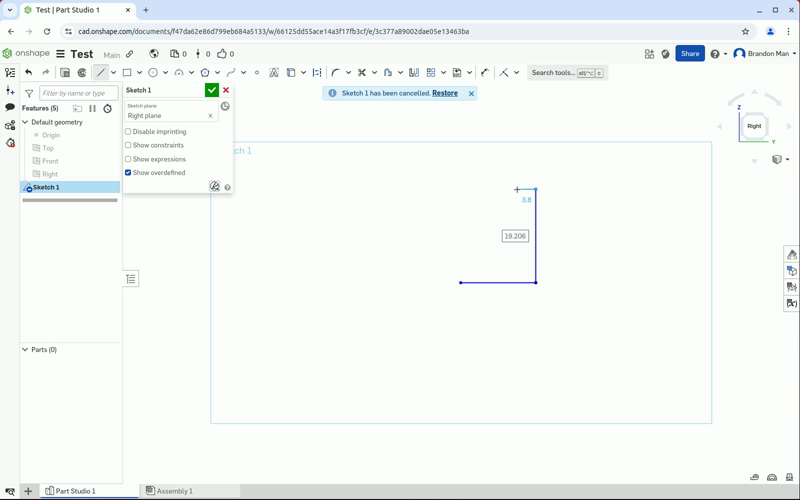
click(517, 189)
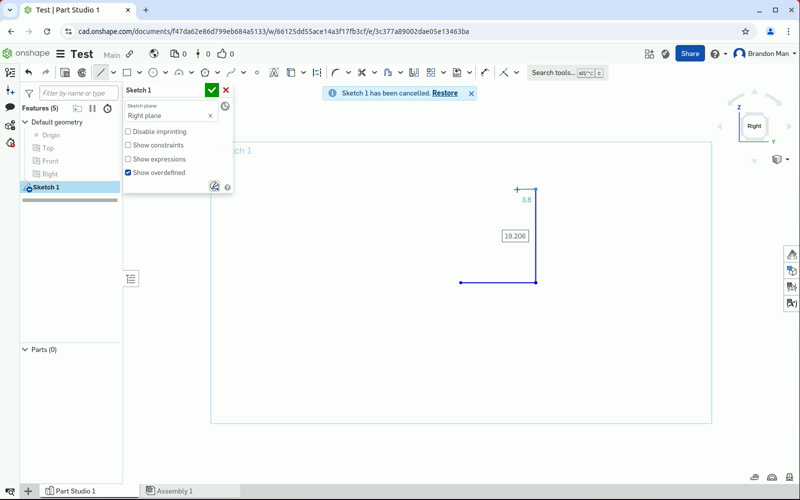
key_up(shift)
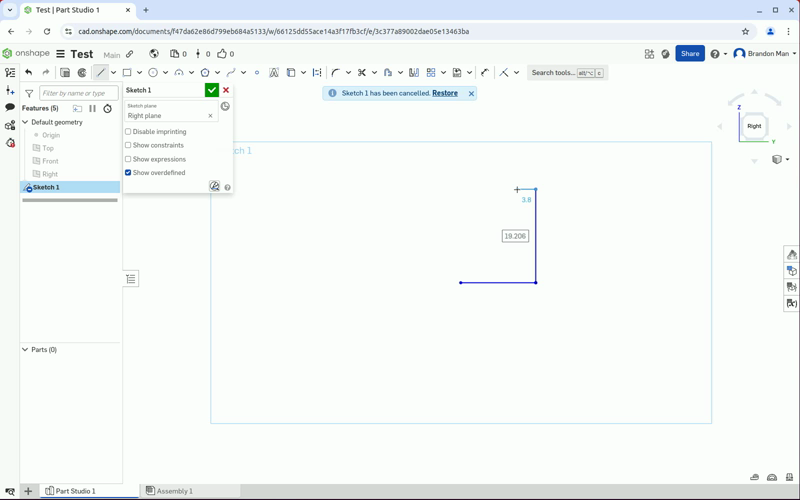
key_down(shift)
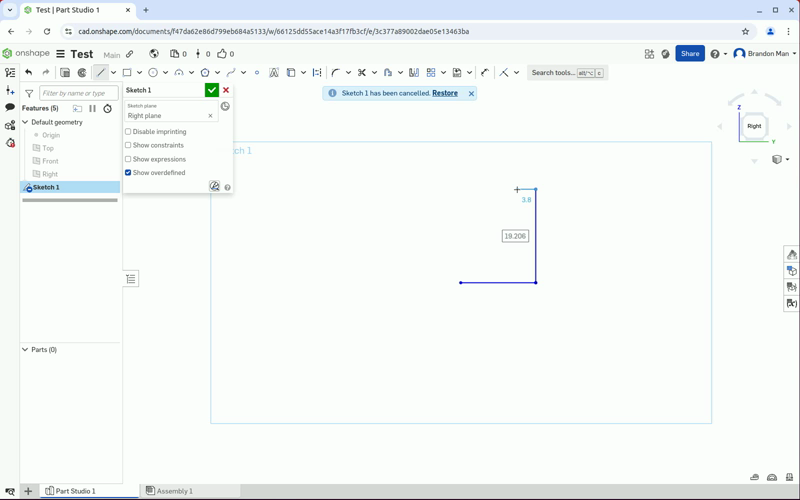
mouse_move(460, 264)
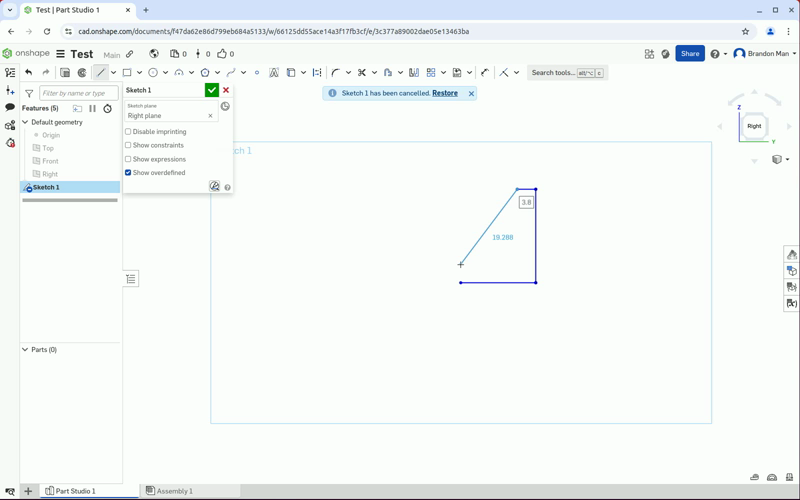
click(460, 264)
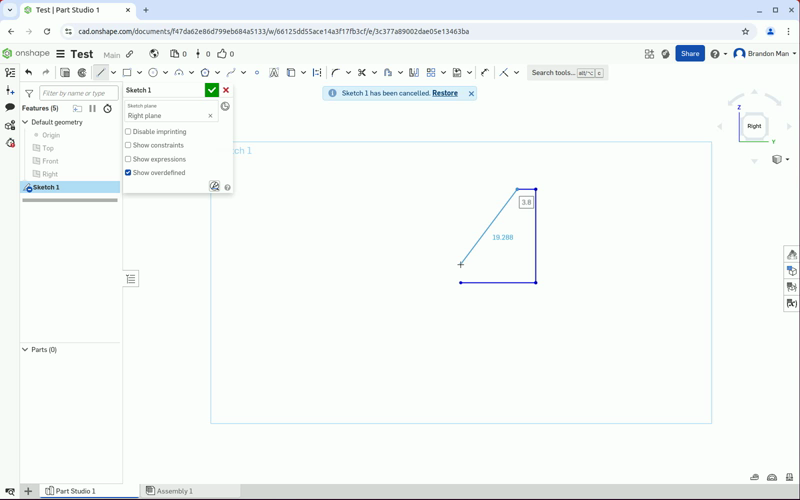
key_up(shift)
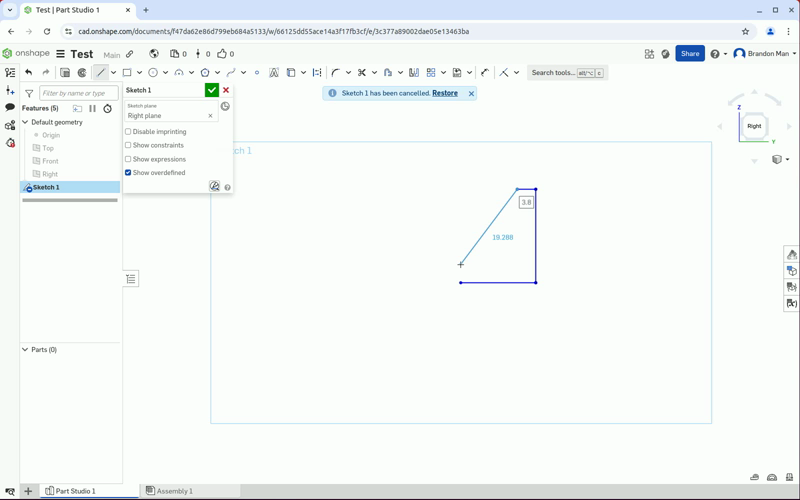
mouse_move(490, 264)
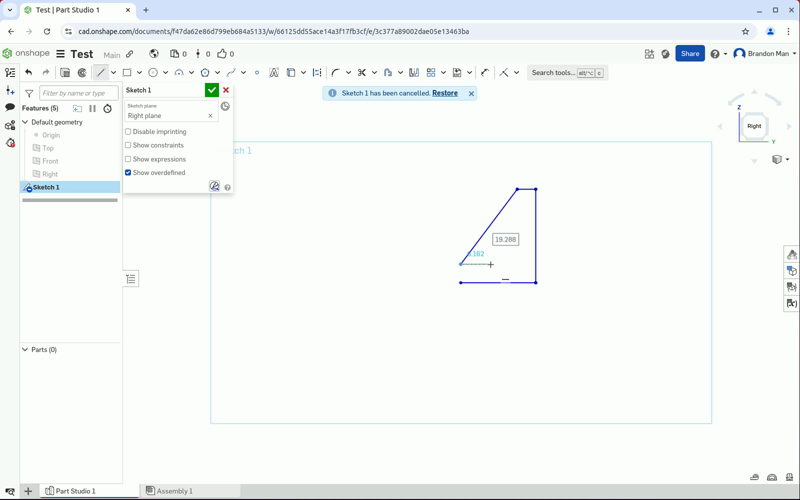
key_down(shift)
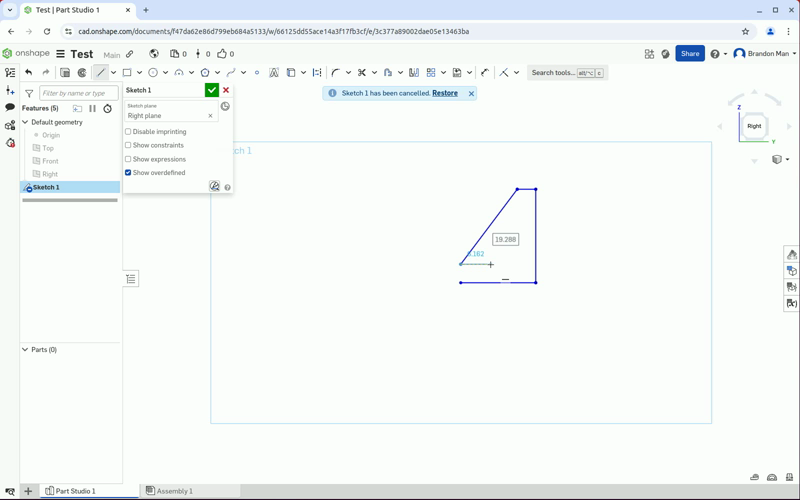
mouse_move(460, 282)
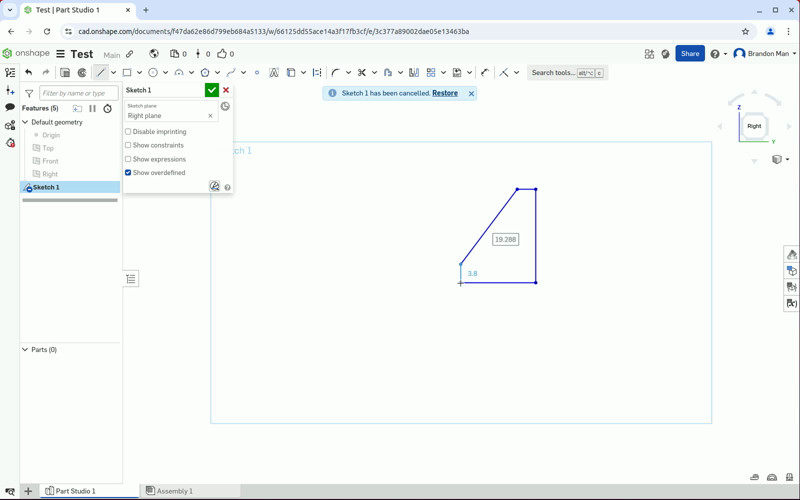
key_up(shift)
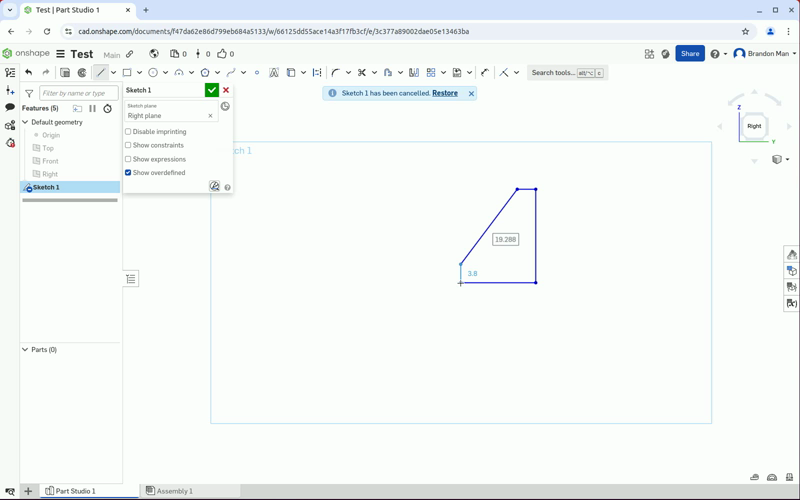
click(460, 282)
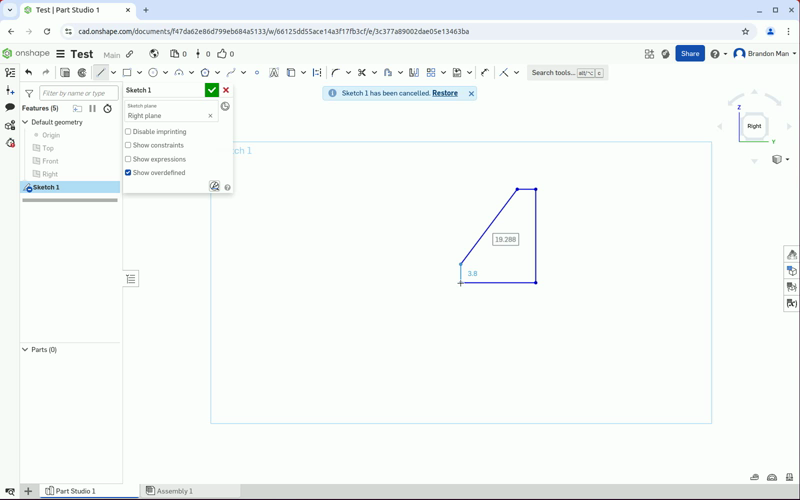
key(esc)
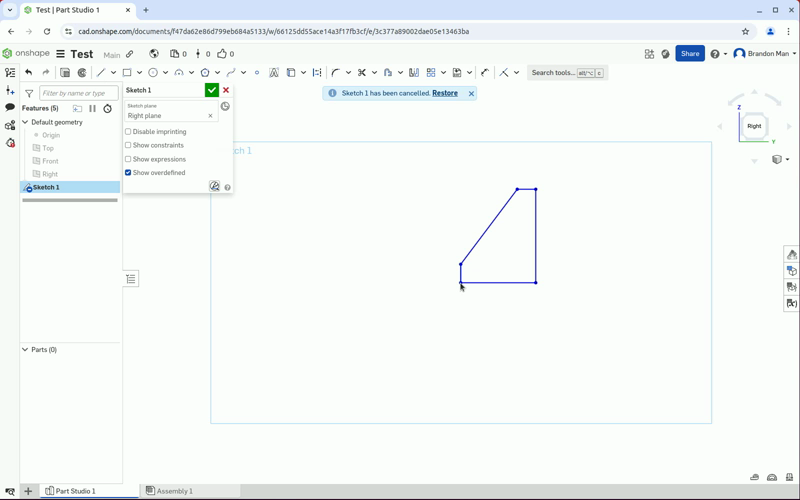
mouse_move(515, 213)
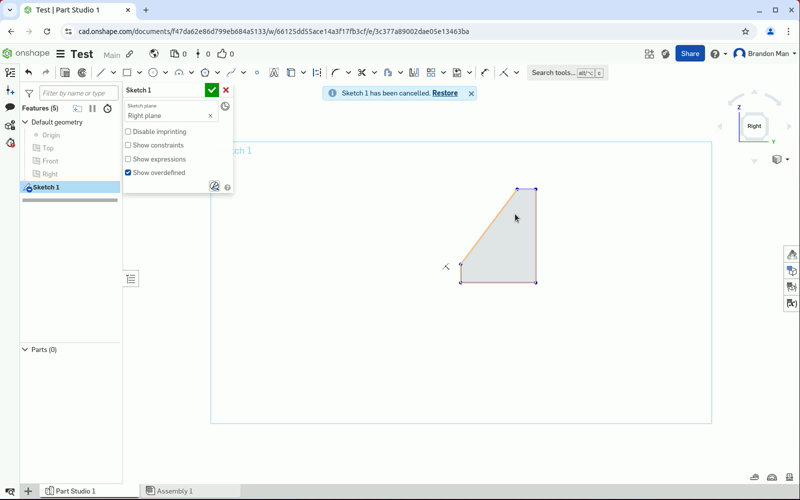
click(515, 213)
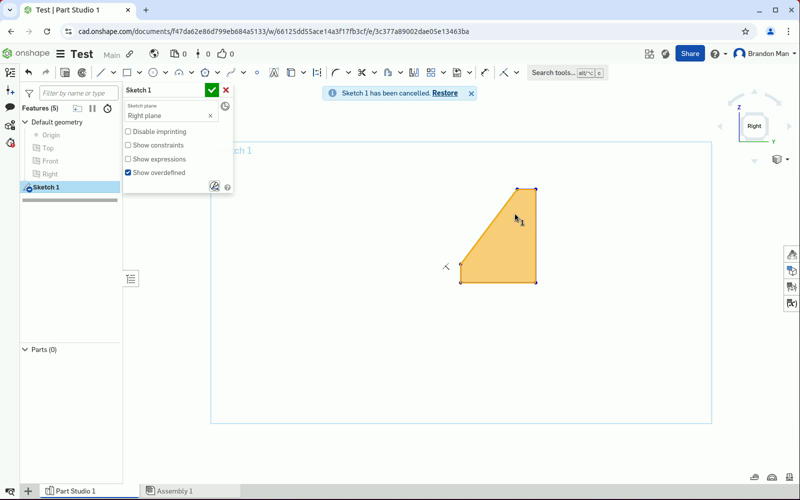
mouse_move(73, 352)
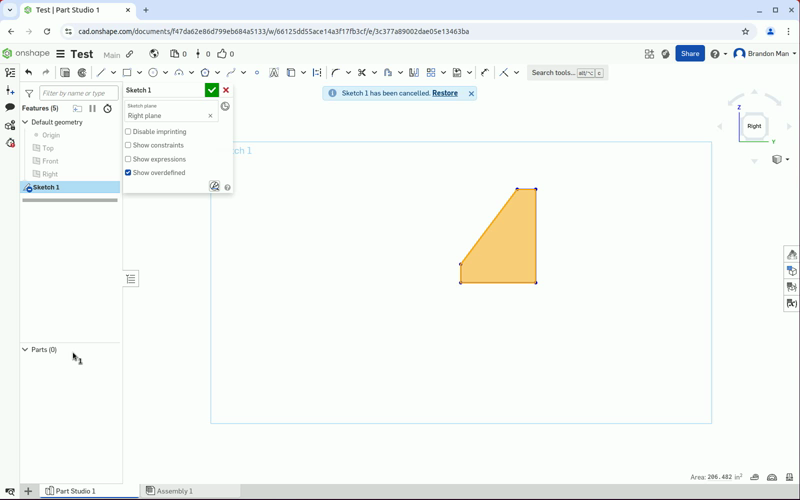
key(shift+y)
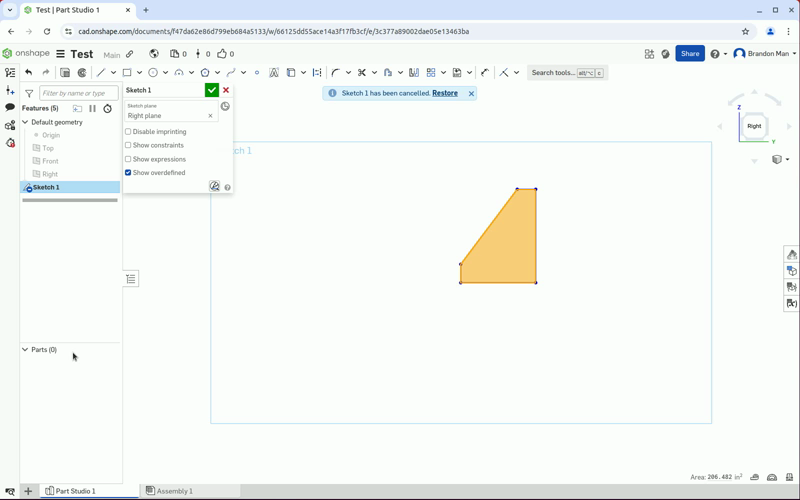
key(shift+e)
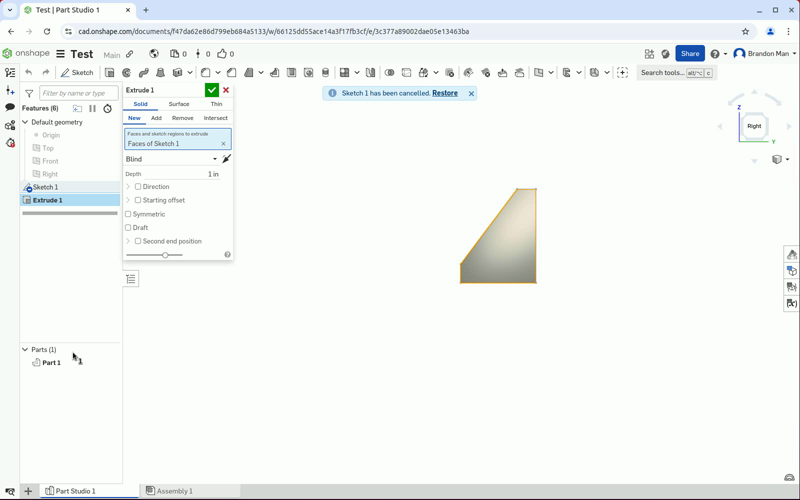
mouse_move(143, 106)
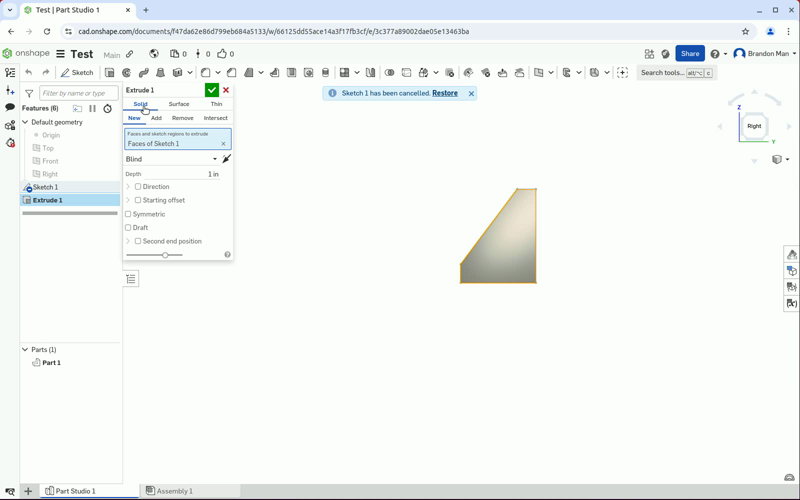
click(143, 106)
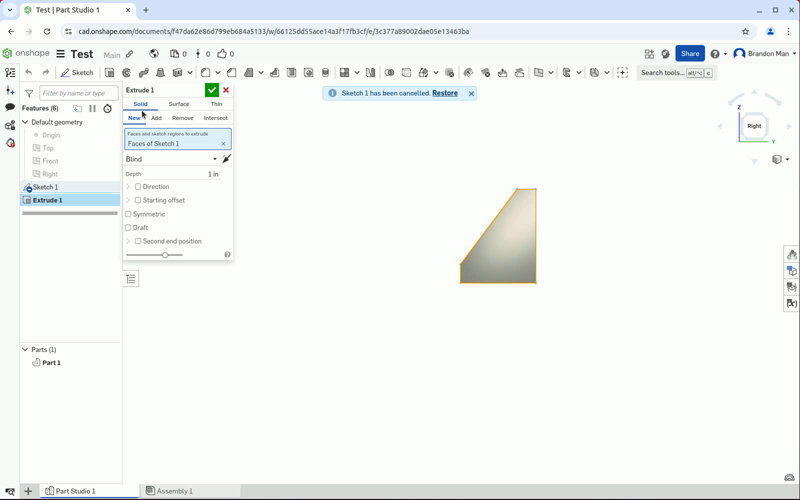
mouse_move(137, 120)
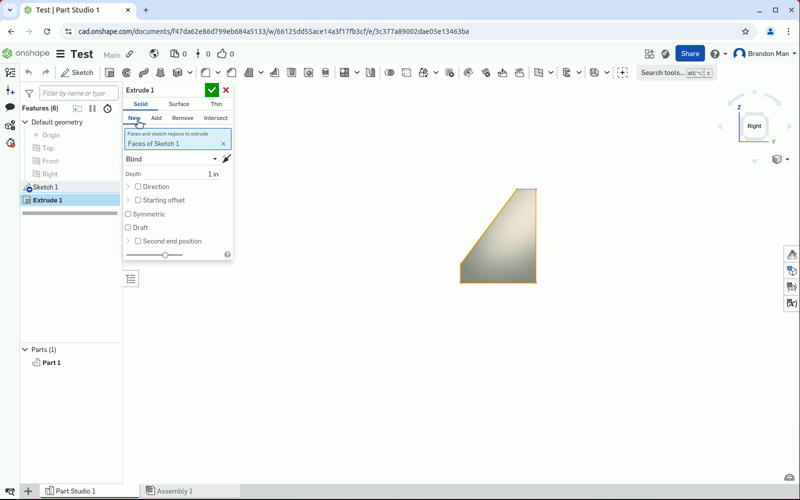
click(137, 120)
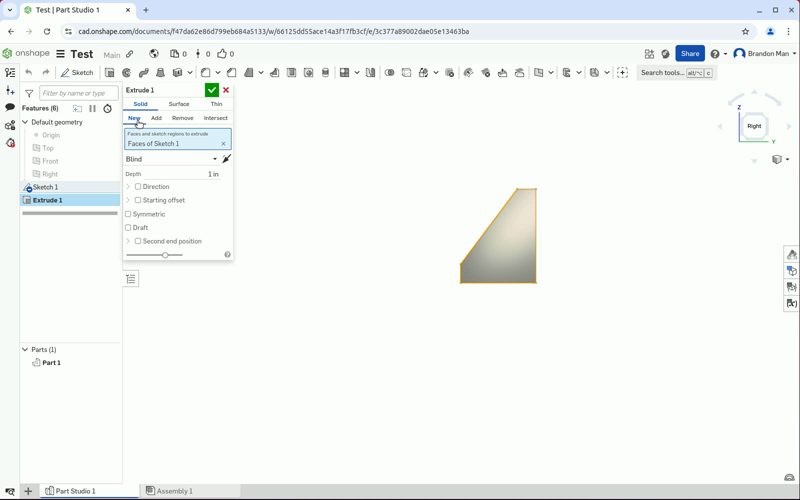
key(tab, 4)
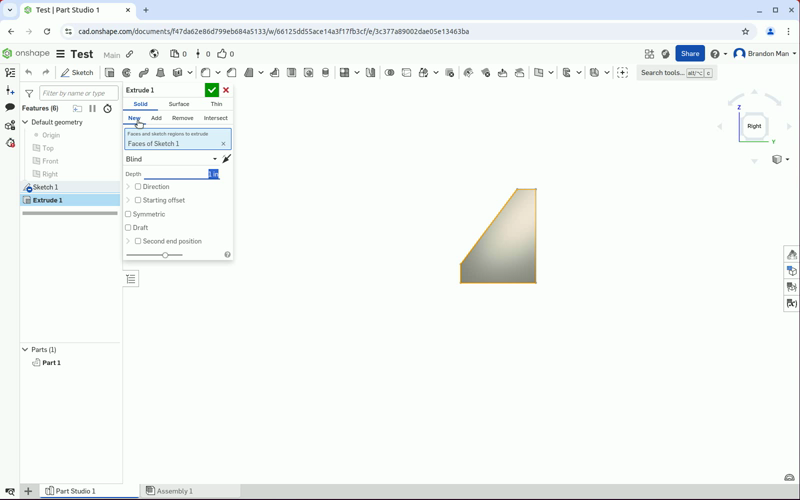
text(15.405)
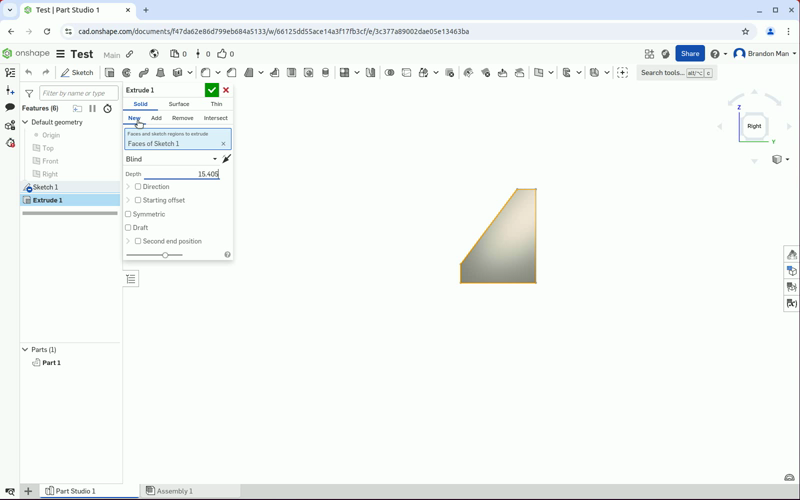
key(enter)
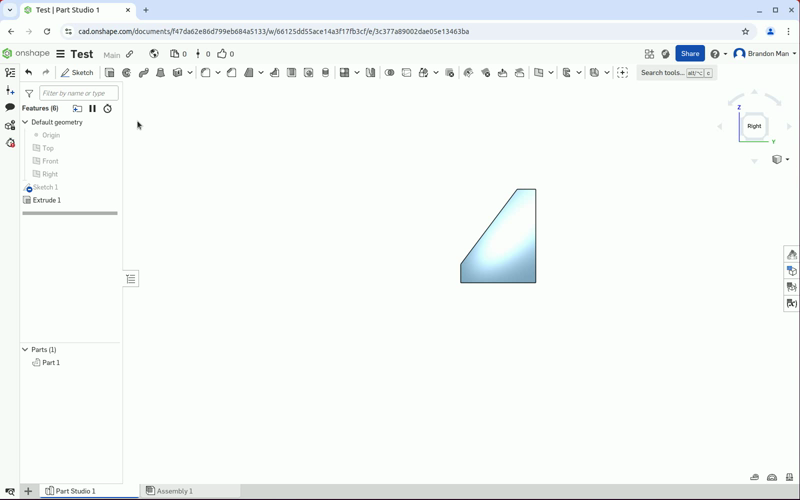
key(shift+h)
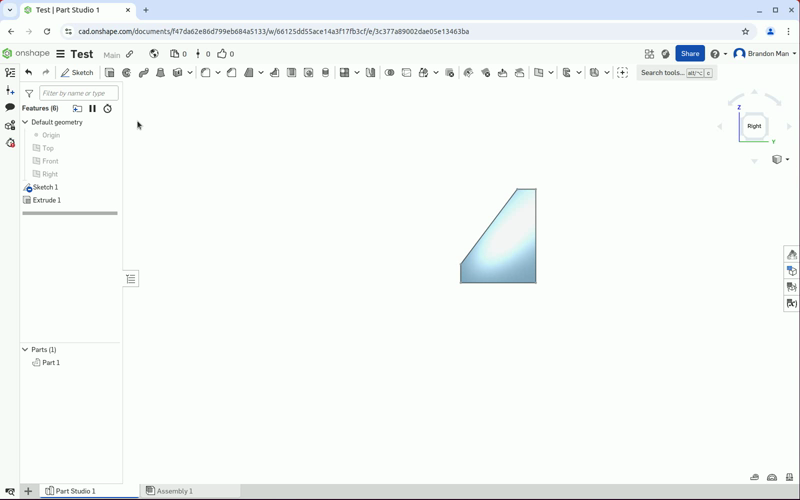
key(shift+h)
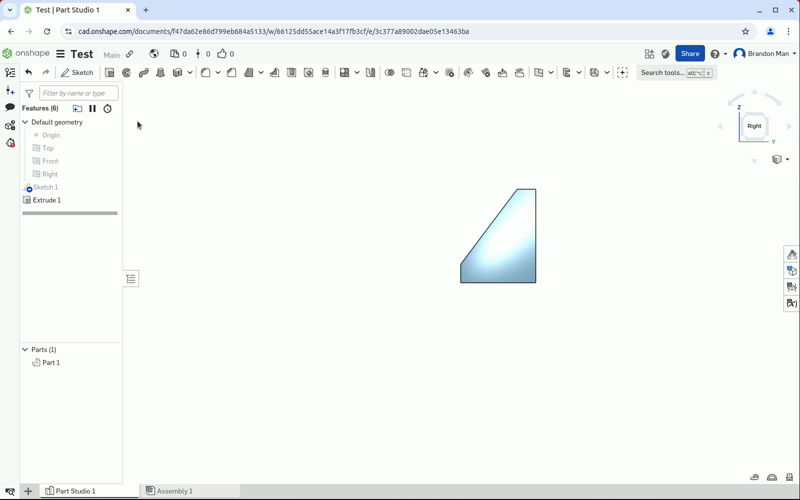
mouse_move(73, 189)
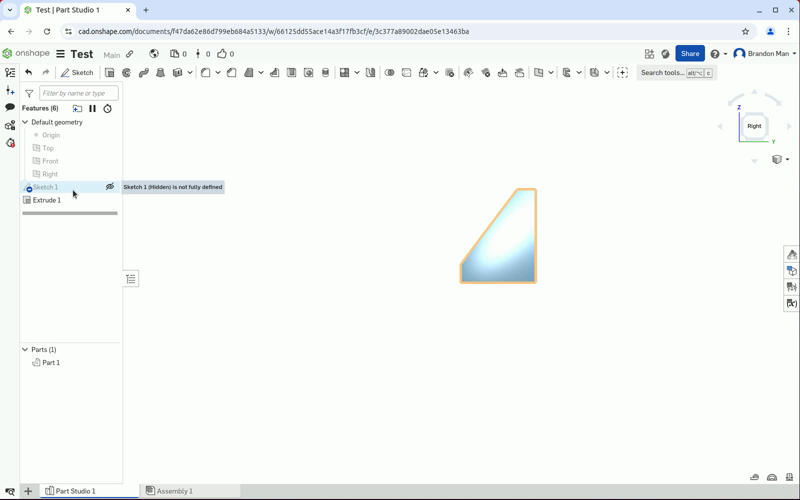
click(73, 189)
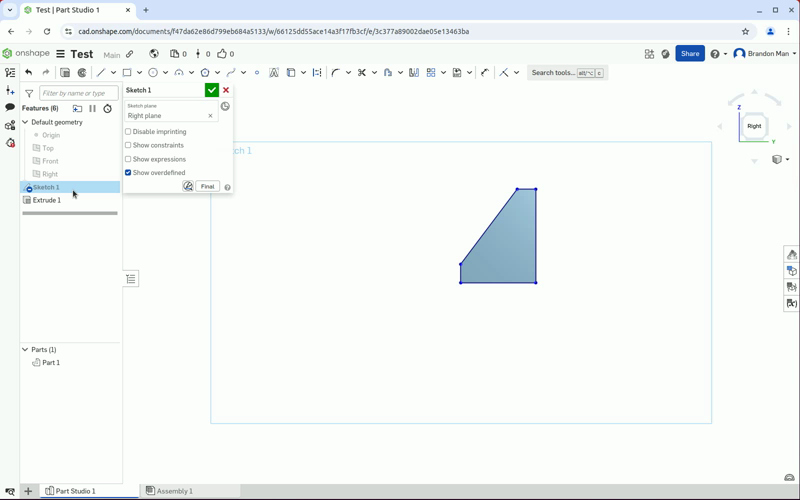
mouse_move(229, 92)
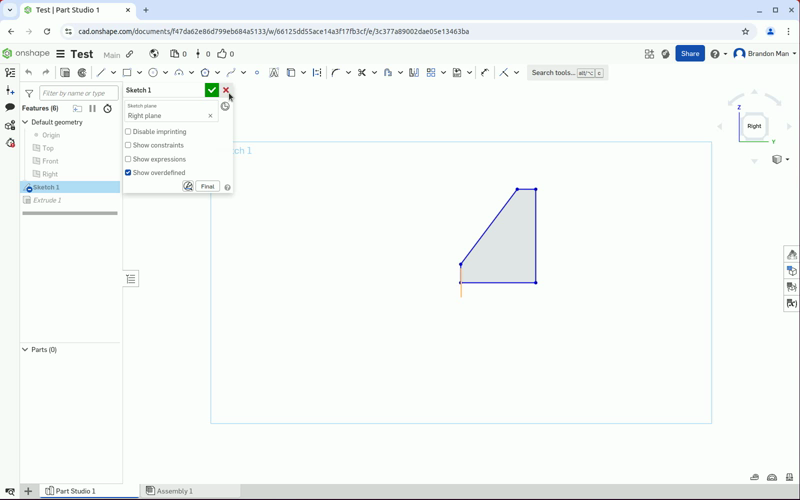
click(229, 92)
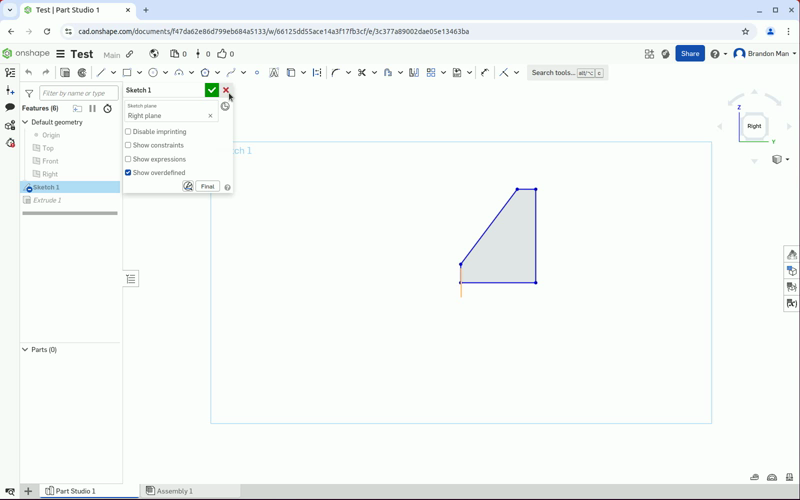
key(shift+s)
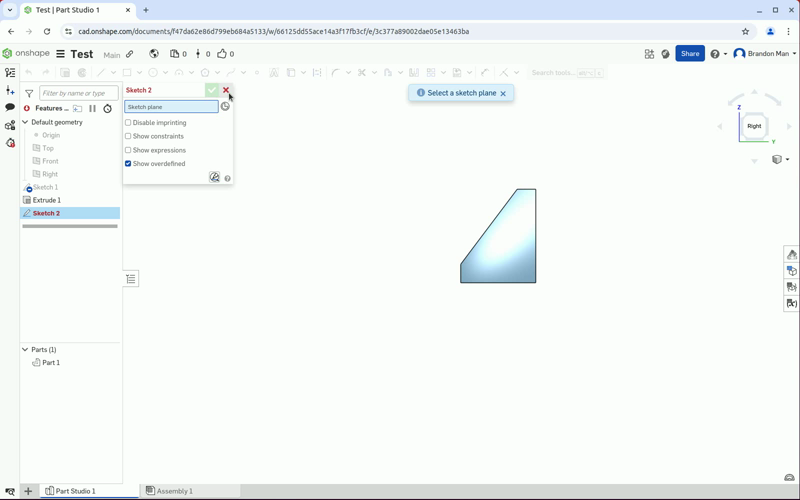
mouse_move(73, 176)
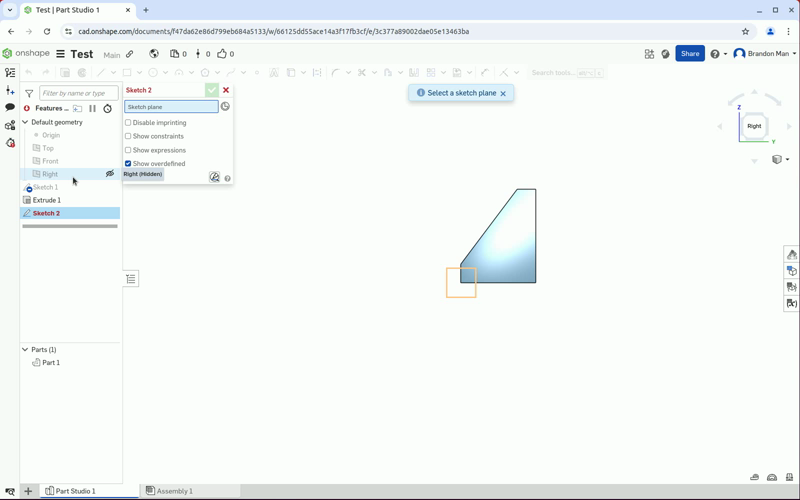
click(73, 176)
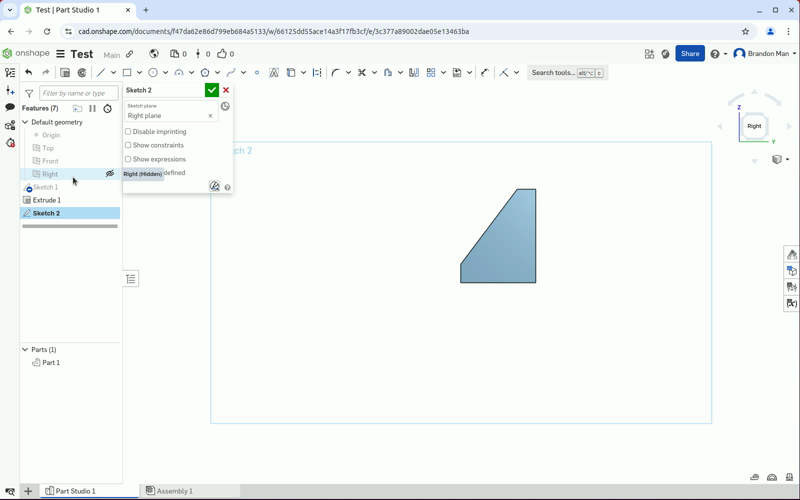
mouse_move(73, 352)
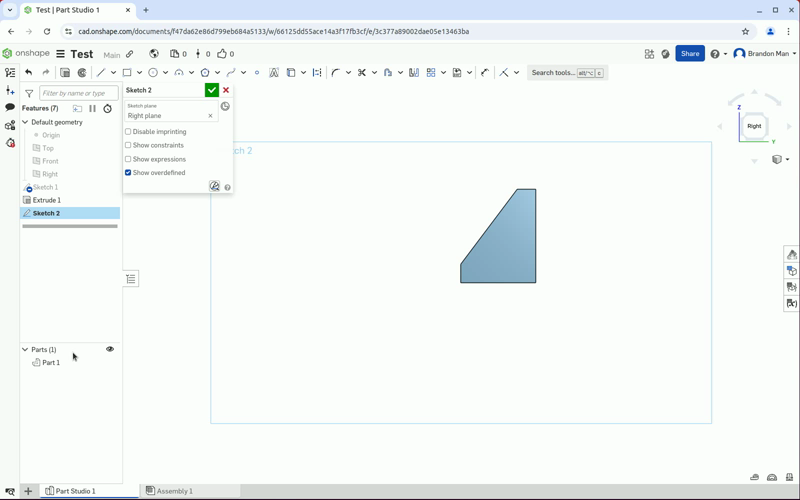
key(y)
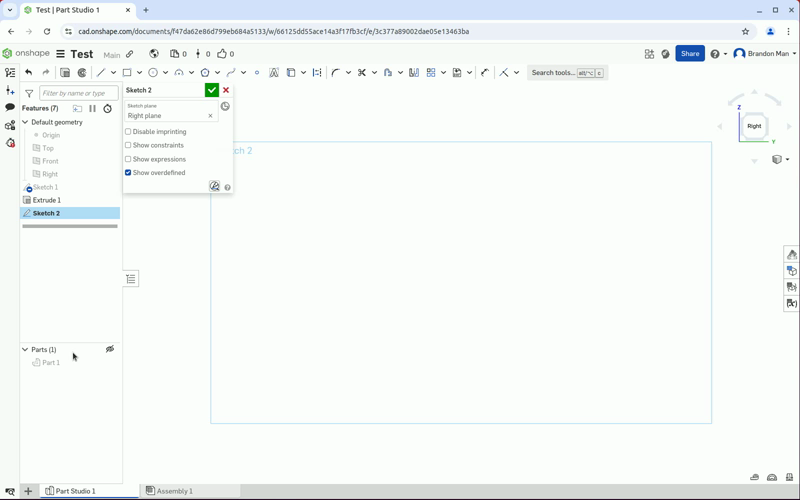
key(l)
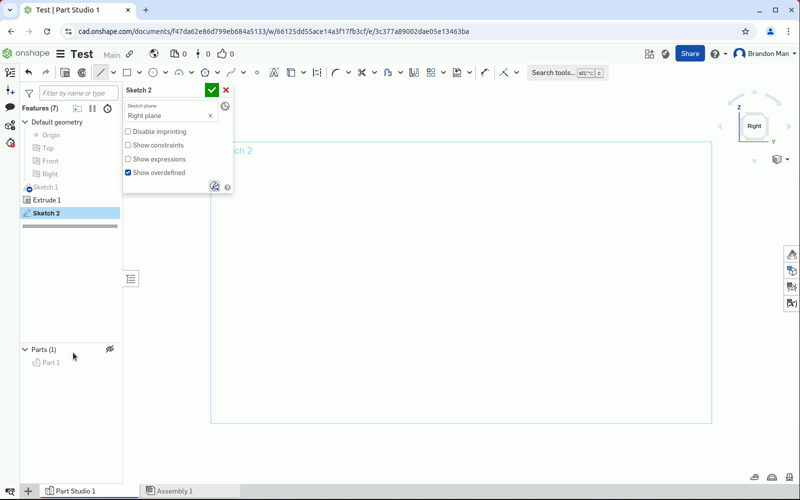
key_down(shift)
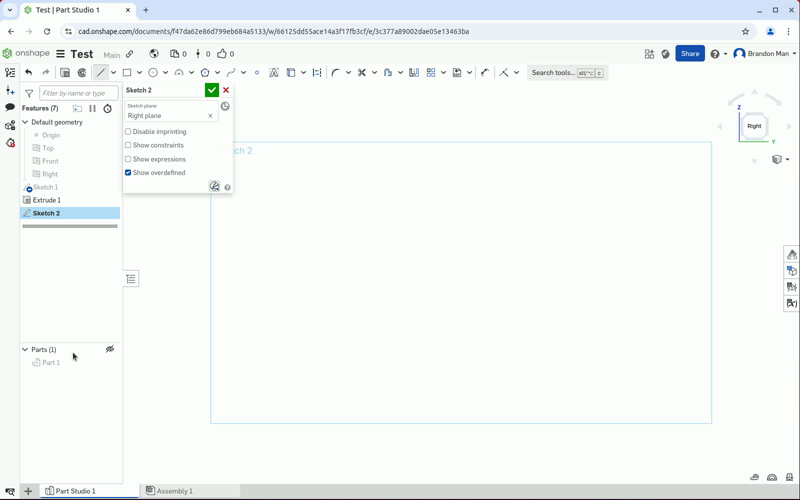
mouse_move(459, 264)
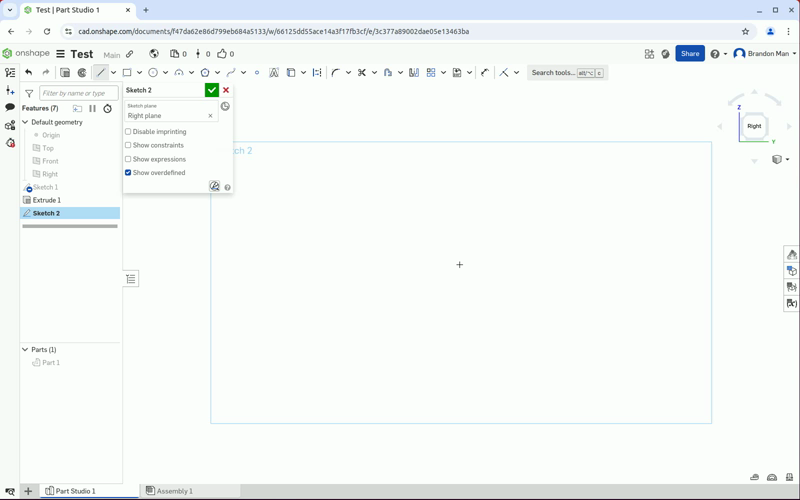
click(459, 264)
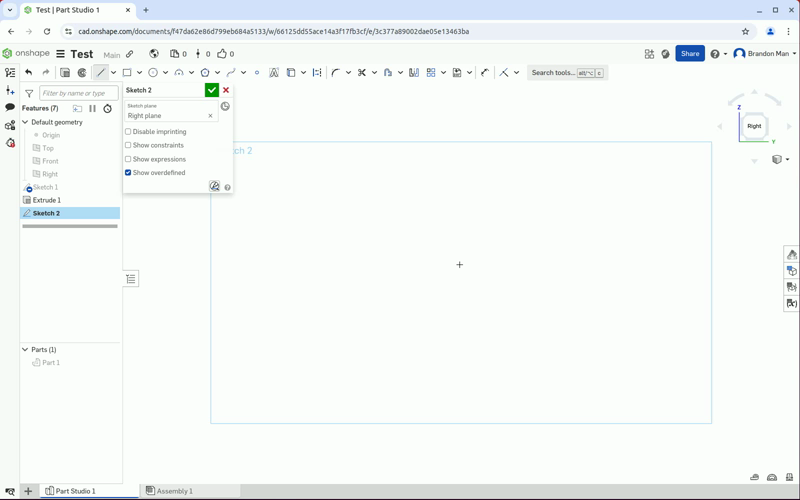
key_up(shift)
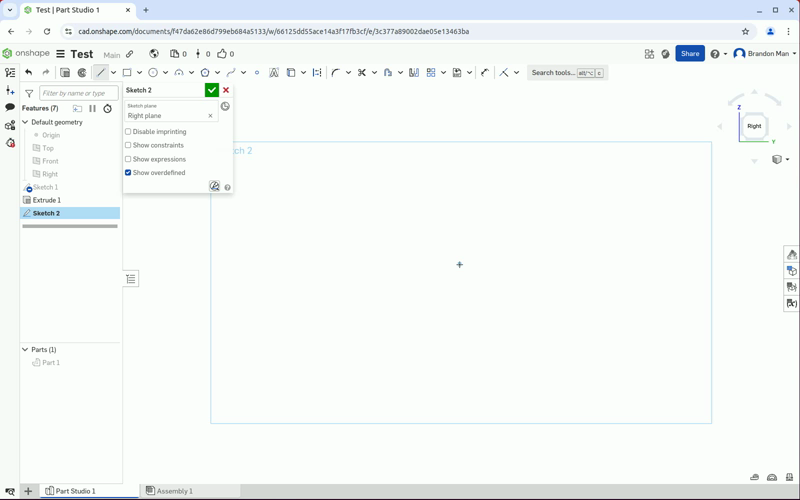
key_down(shift)
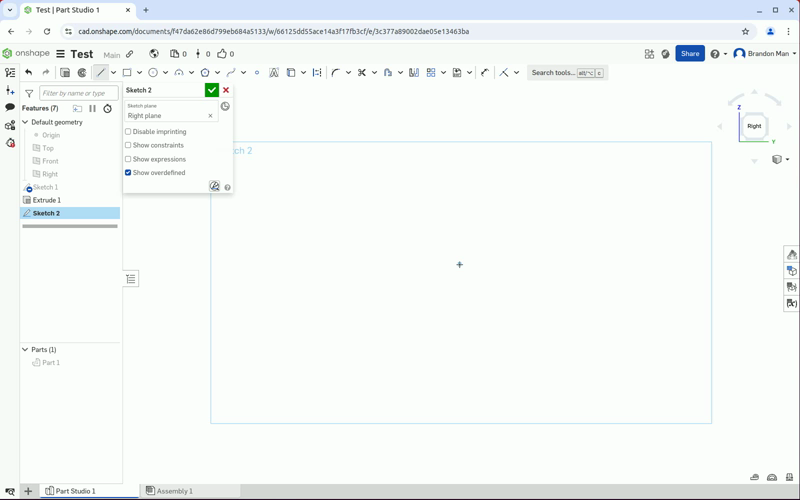
mouse_move(516, 188)
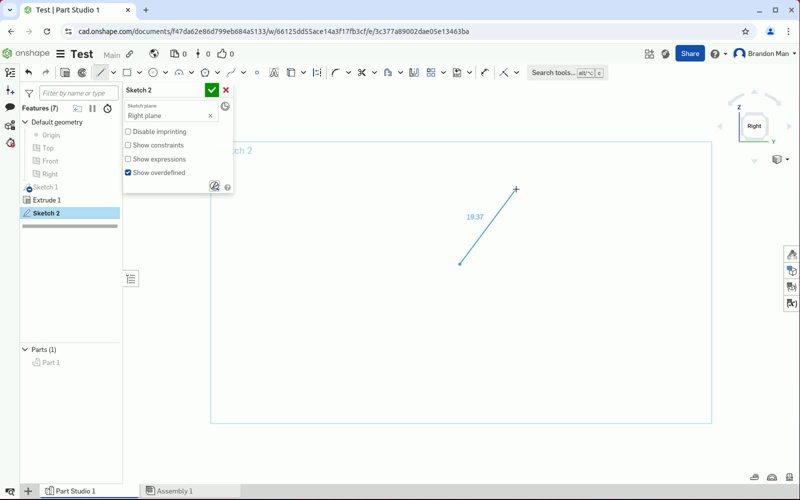
click(516, 188)
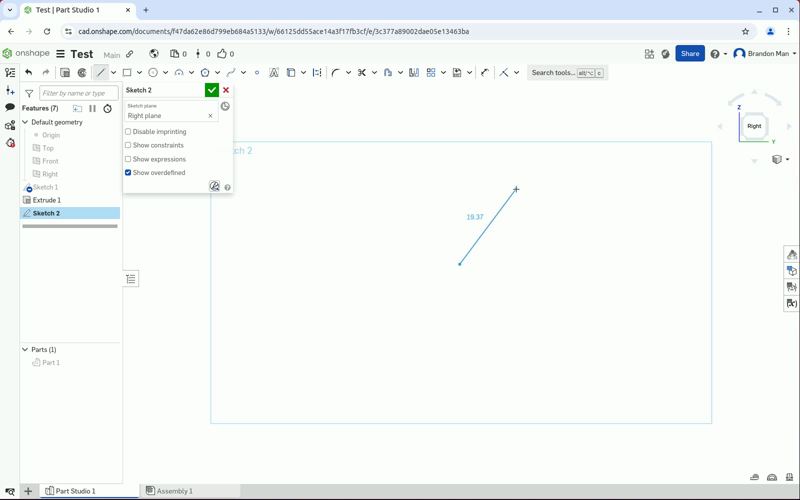
key_up(shift)
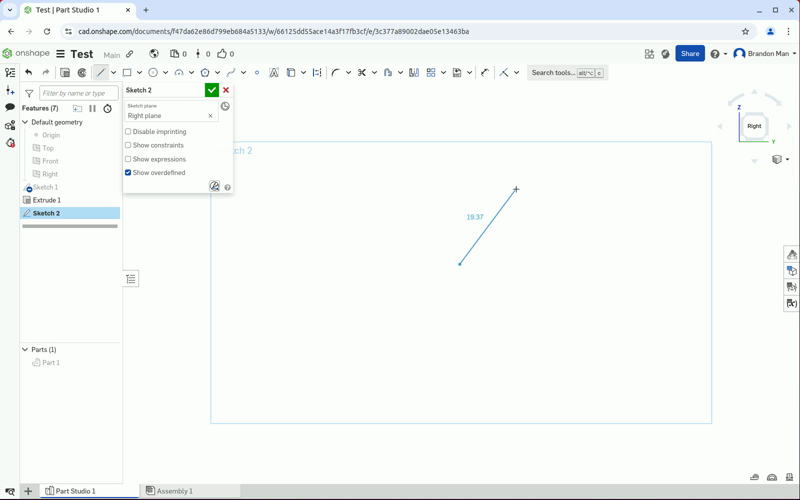
key_down(shift)
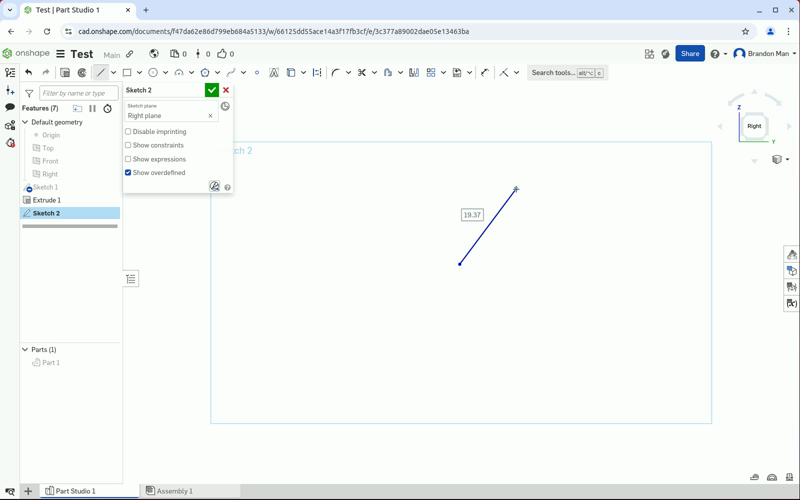
mouse_move(546, 188)
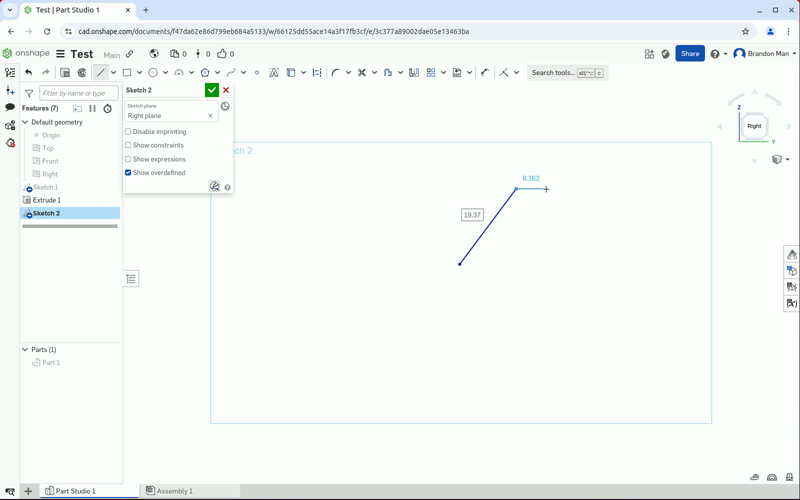
mouse_move(459, 188)
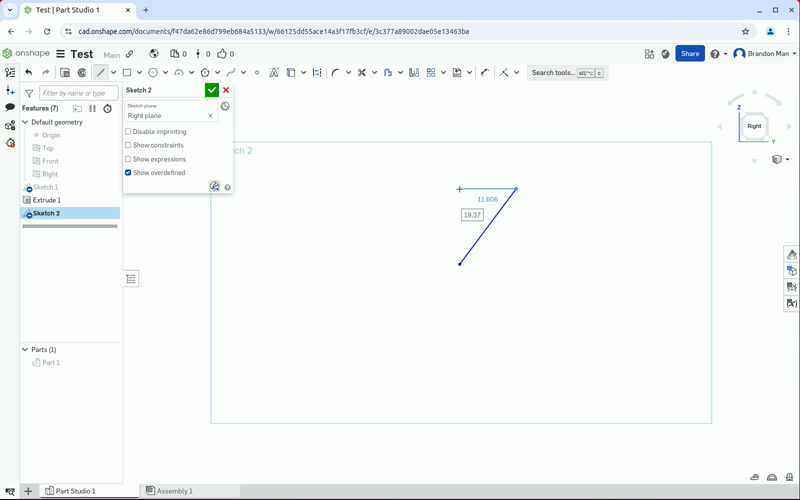
click(459, 188)
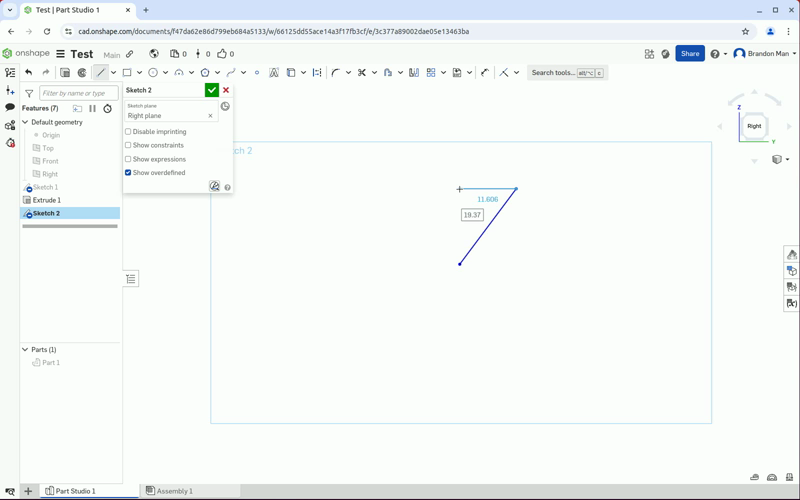
key_up(shift)
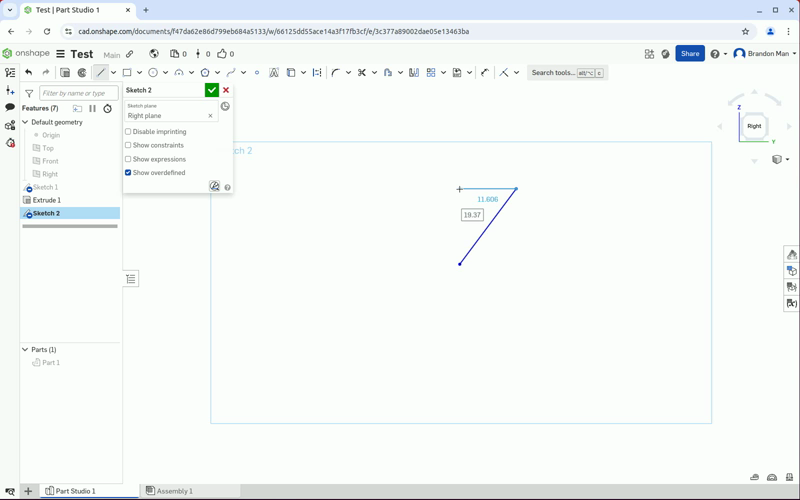
key_down(shift)
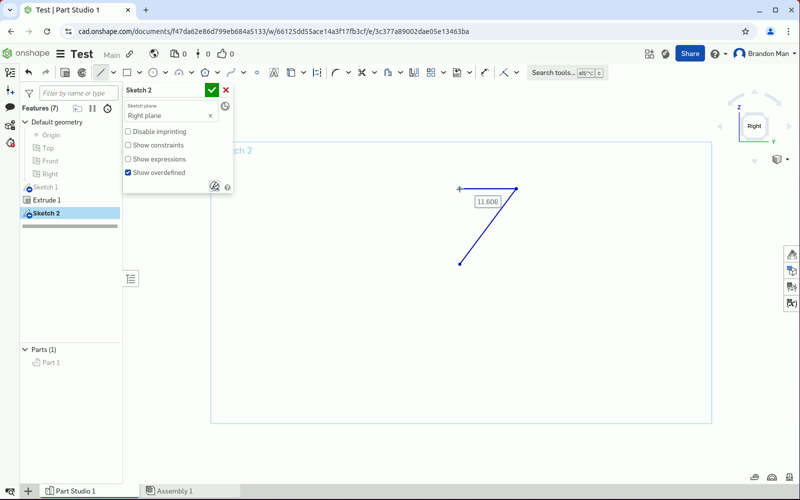
mouse_move(459, 264)
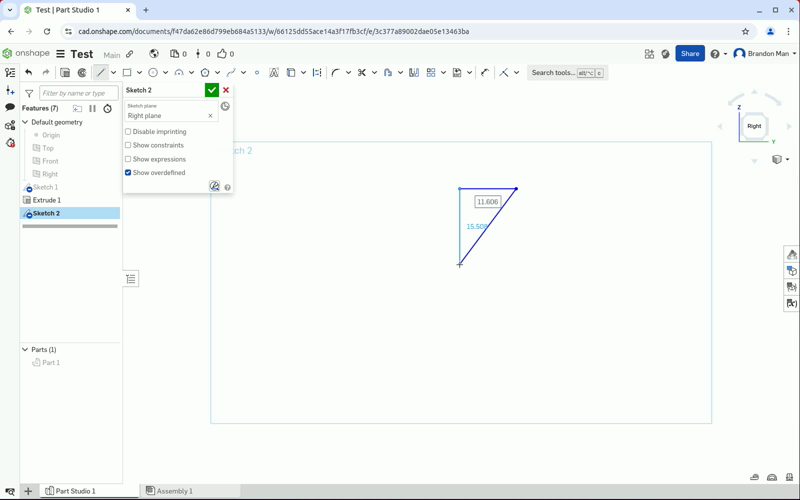
key_up(shift)
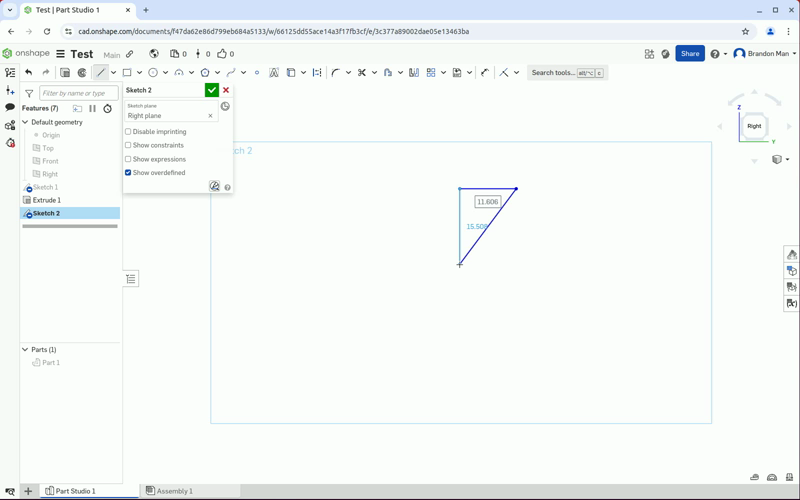
click(459, 264)
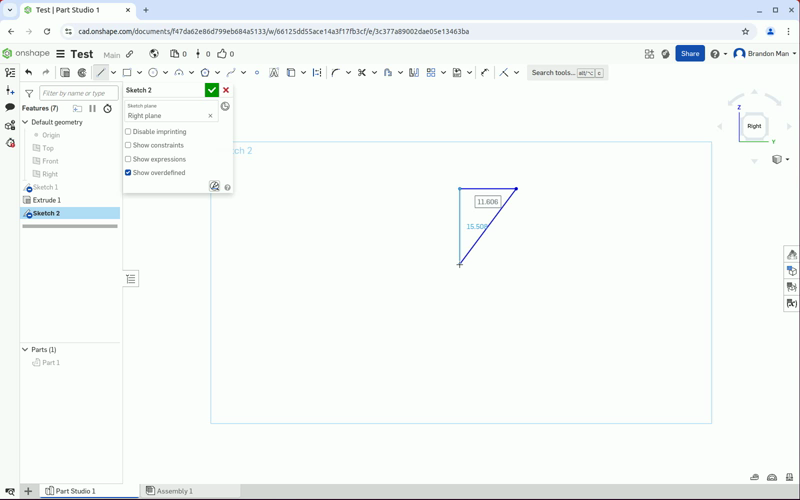
key(esc)
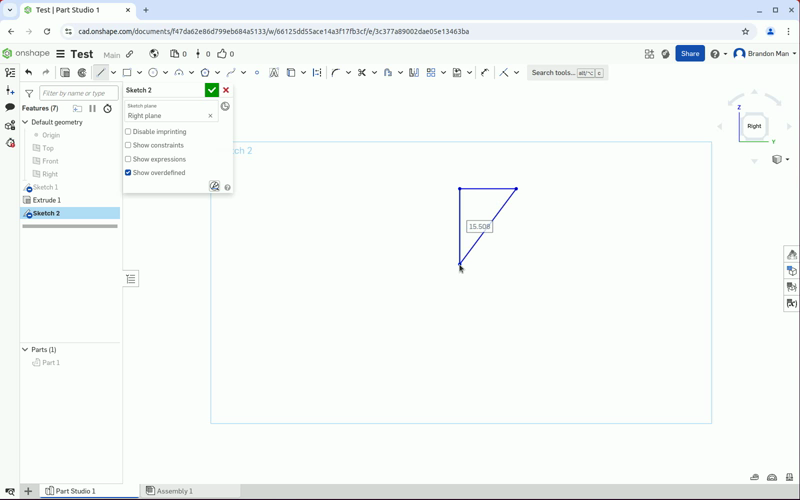
mouse_move(486, 209)
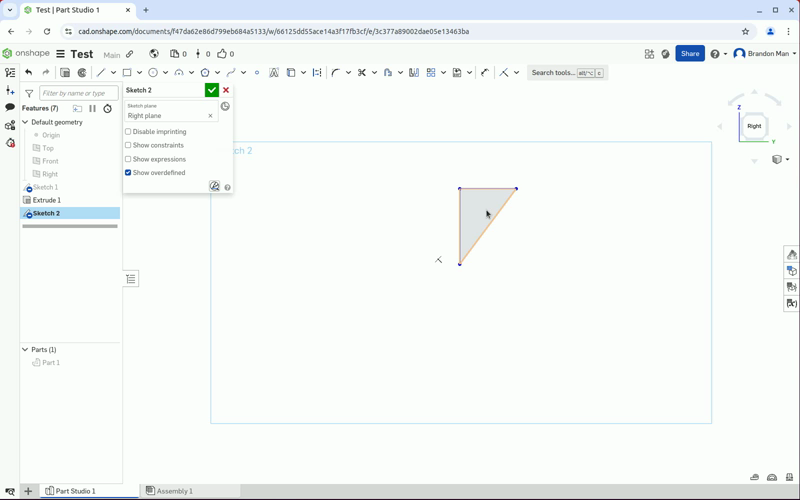
click(486, 209)
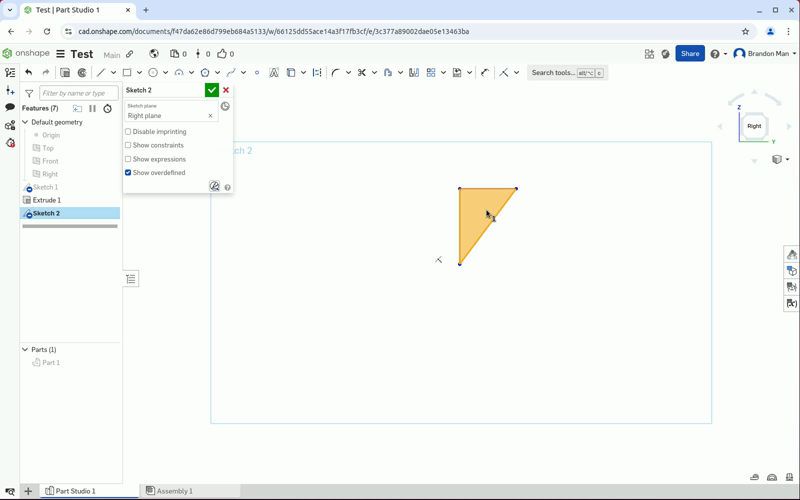
mouse_move(73, 352)
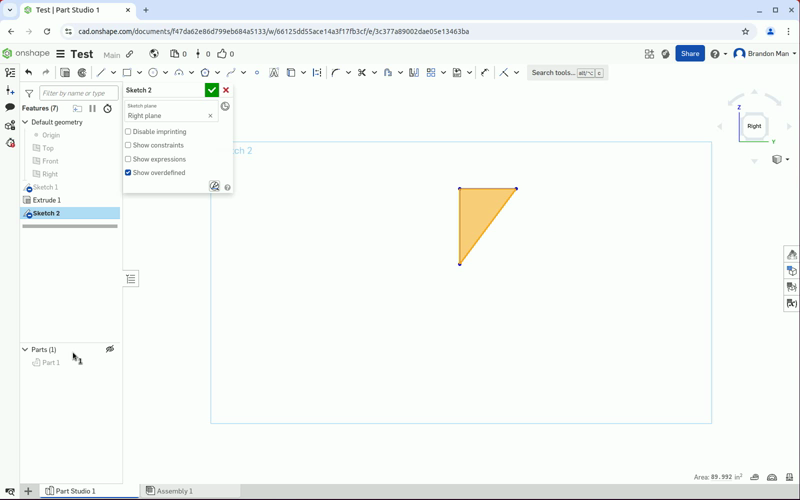
key(shift+y)
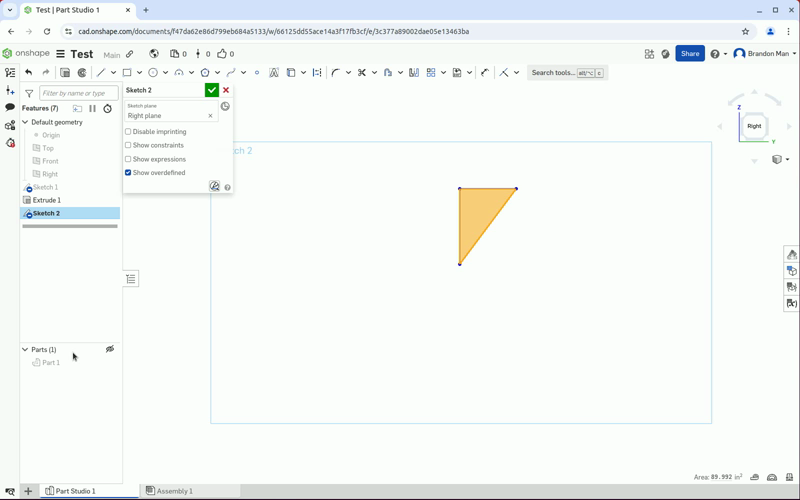
key(shift+e)
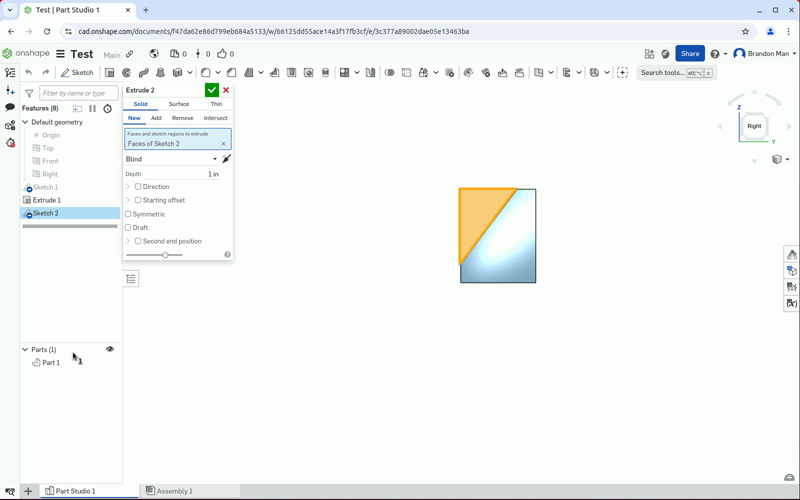
mouse_move(143, 106)
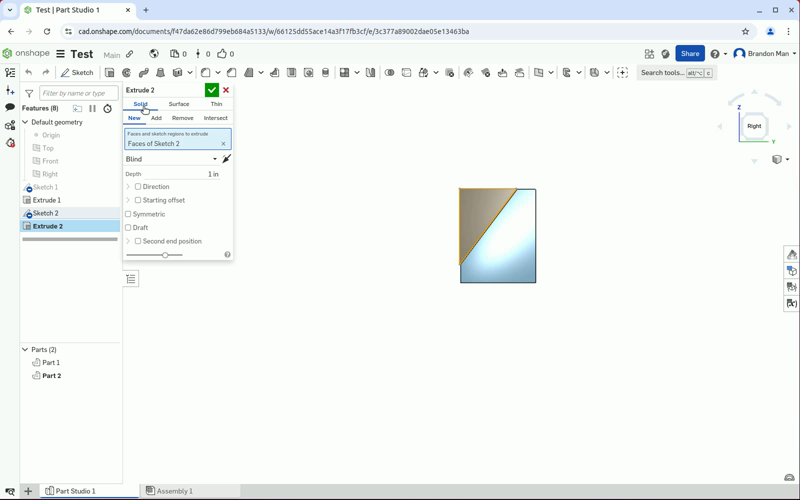
click(143, 106)
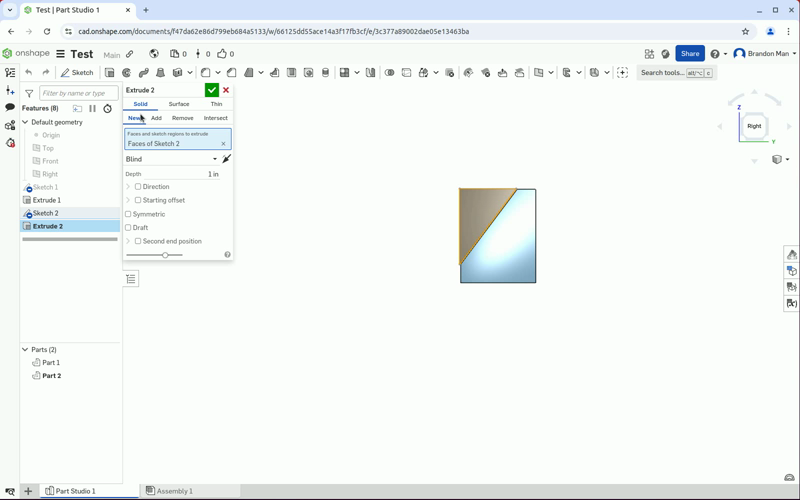
mouse_move(137, 120)
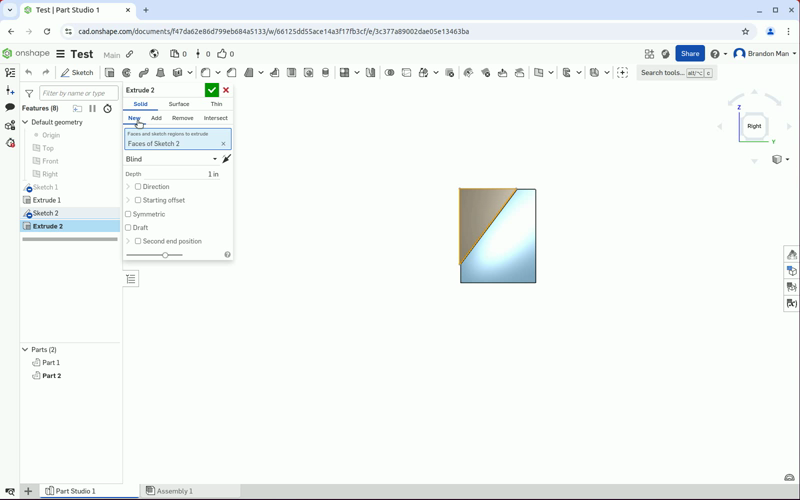
click(137, 120)
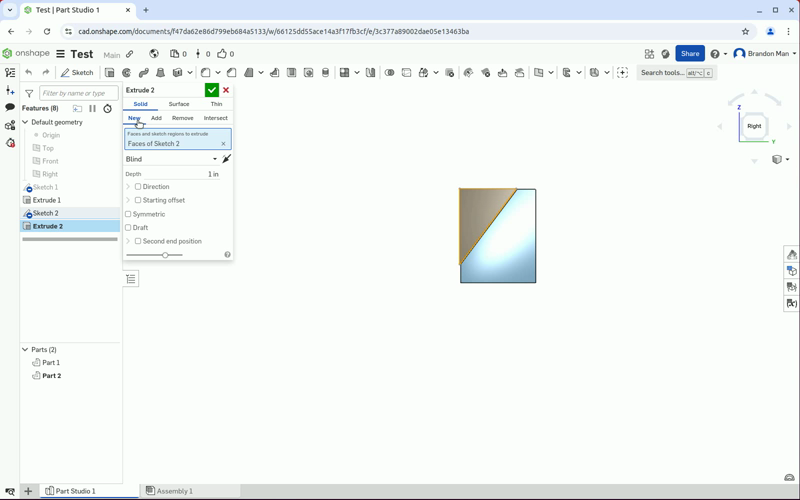
key(tab, 4)
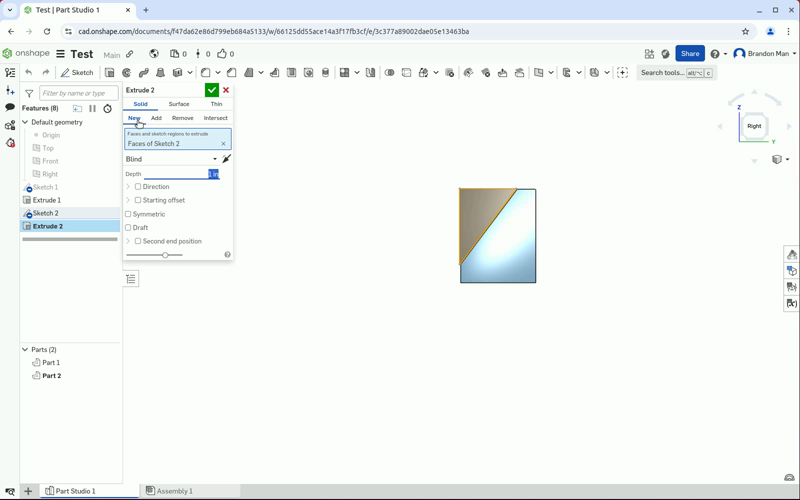
text(7.703)
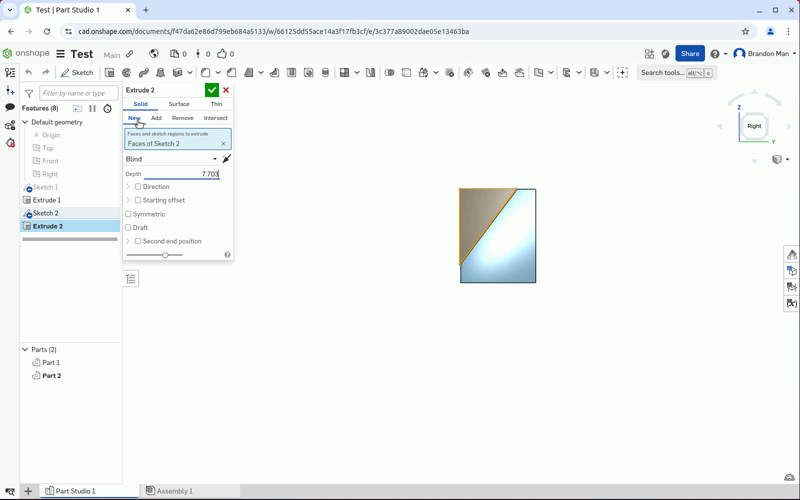
key(enter)
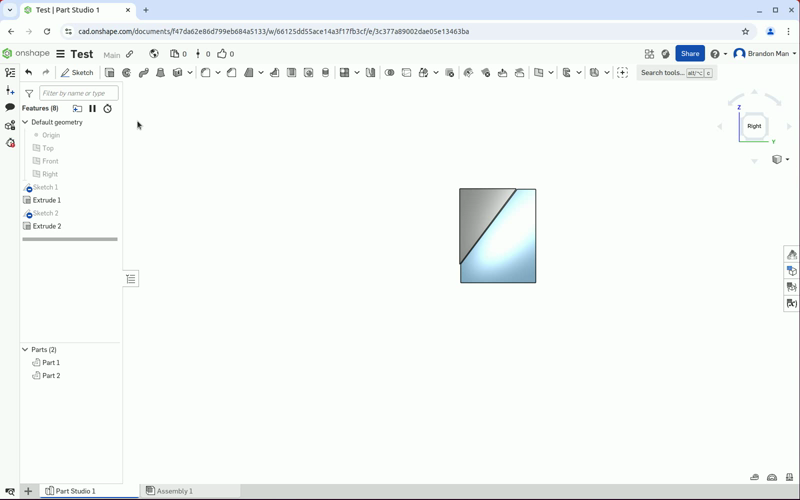
key(shift+h)
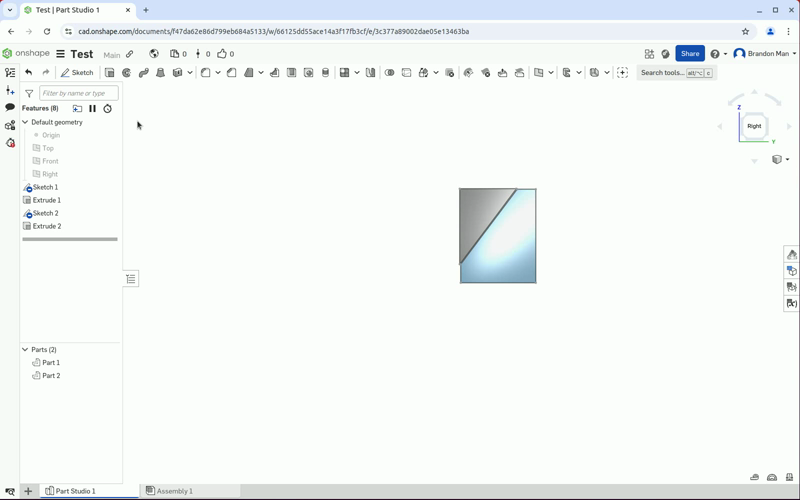
key(shift+h)
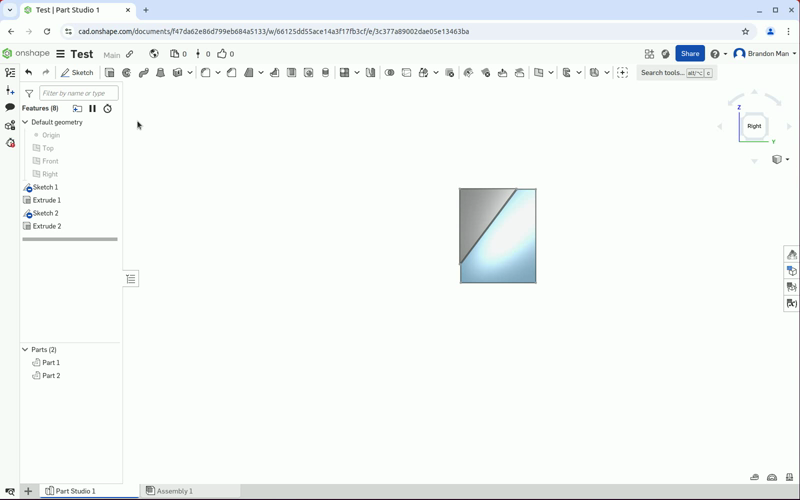
key(shift+7)
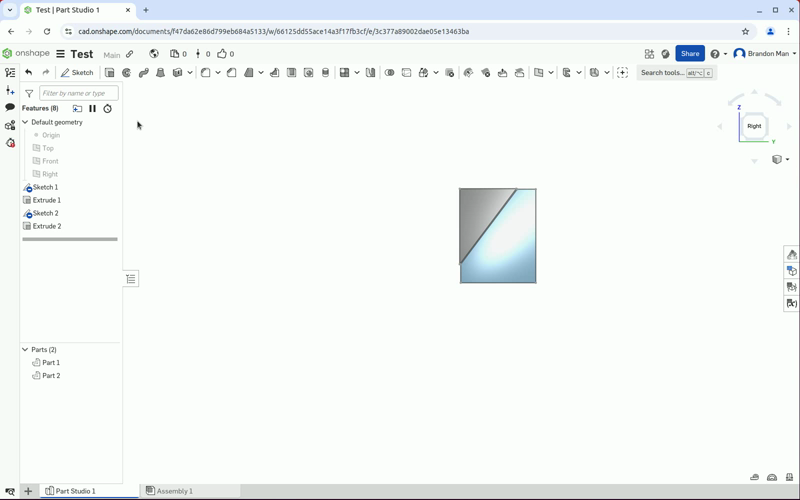
key(right, 2)
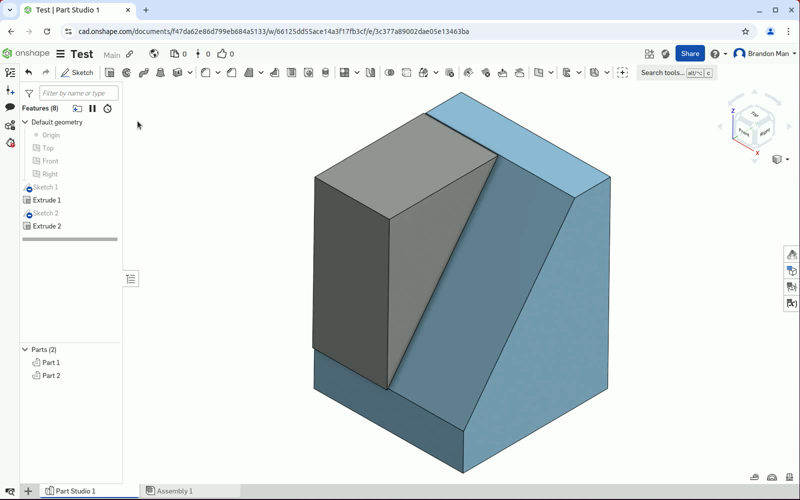
key(down, 2)
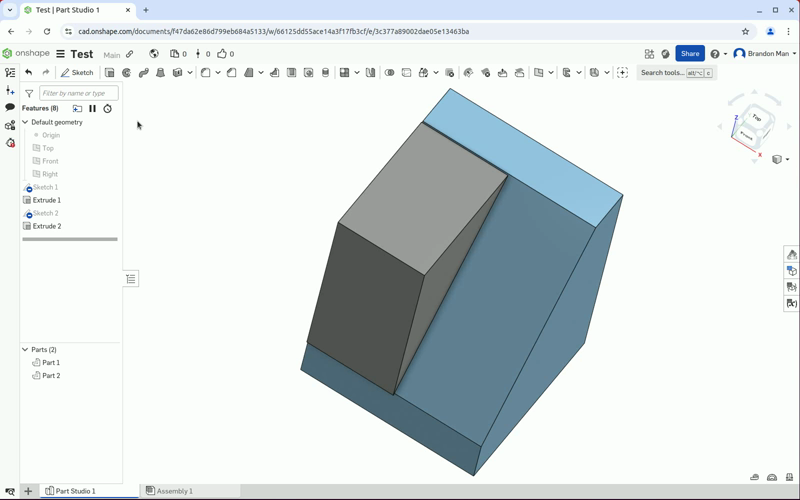
key(up, 2)
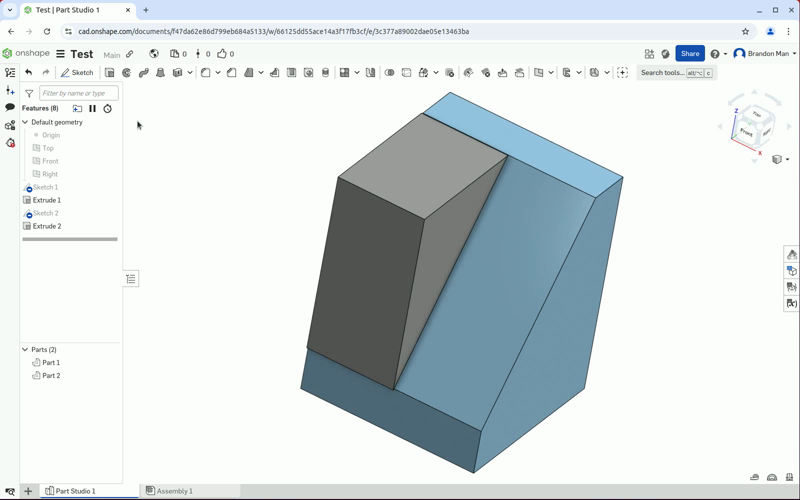
key(left, 2)
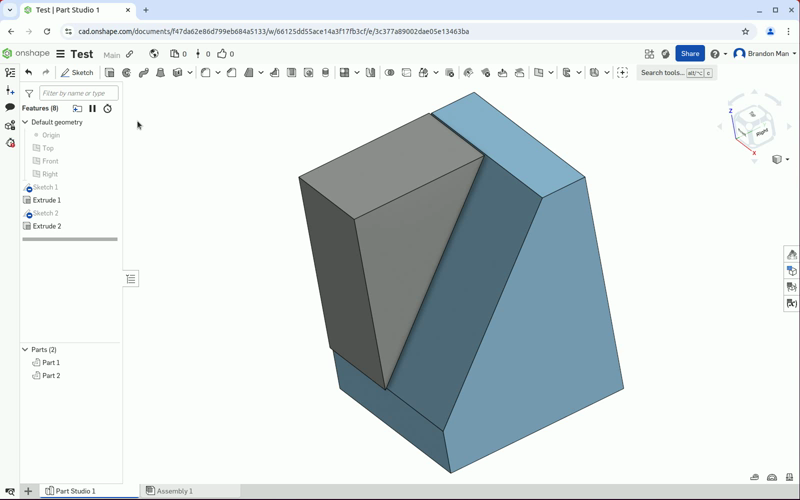
mouse_move(73, 189)
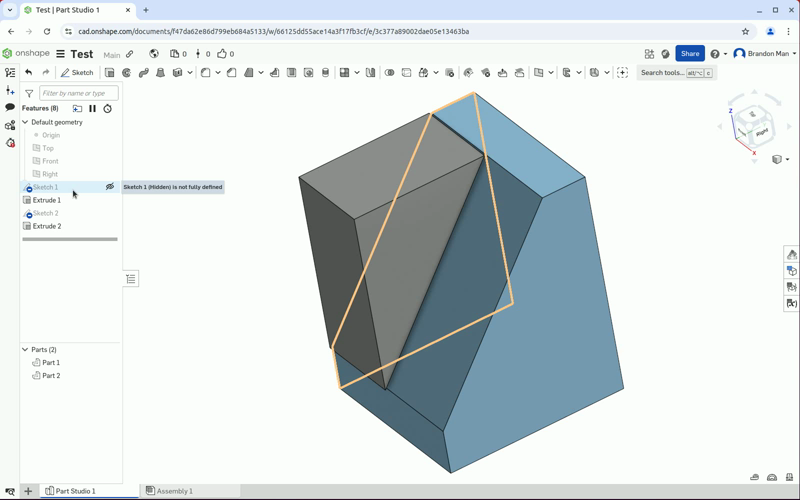
click(73, 189)